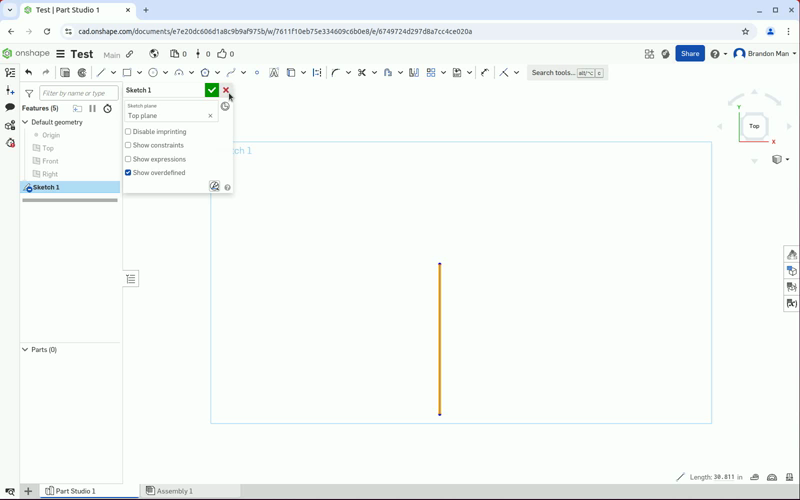
key(shift+h)
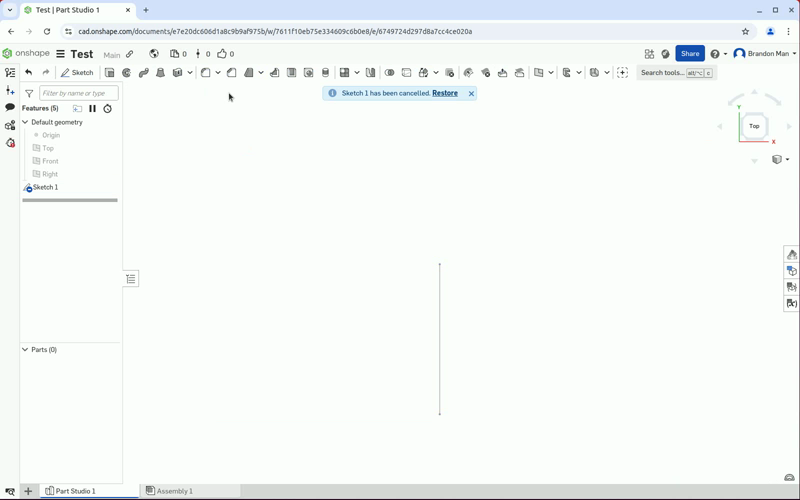
key(shift+s)
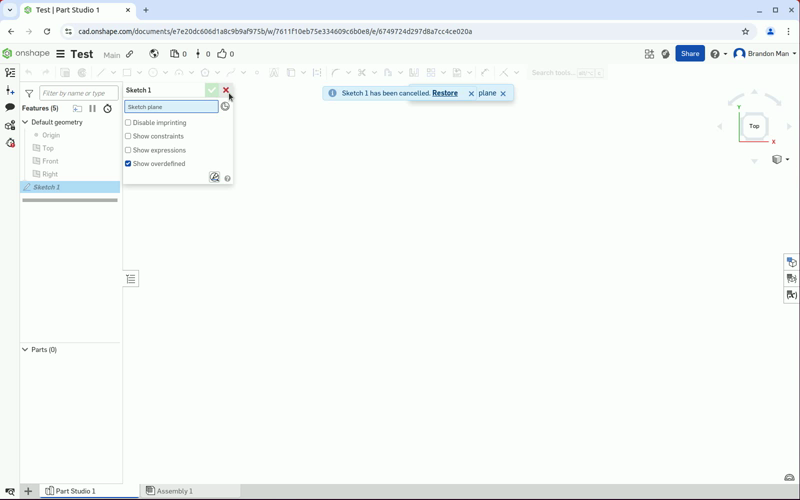
mouse_move(73, 150)
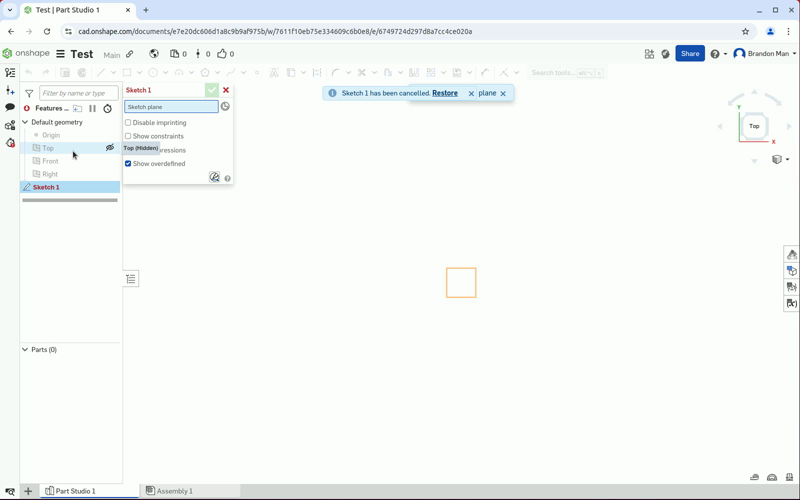
click(73, 150)
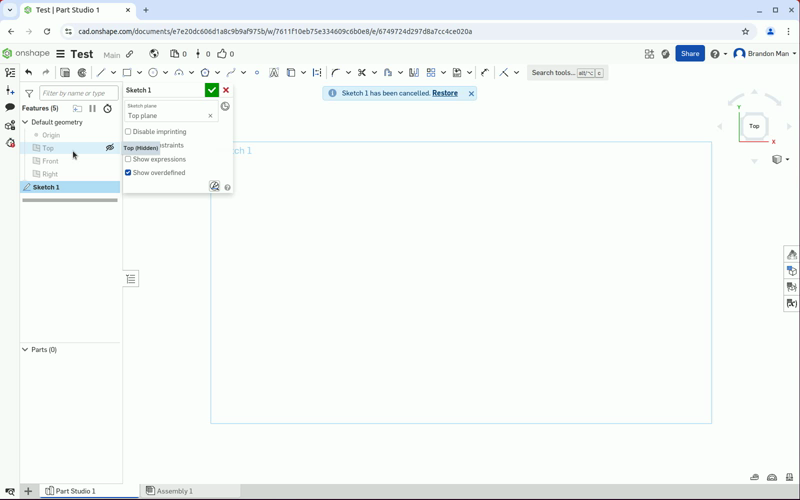
mouse_move(73, 352)
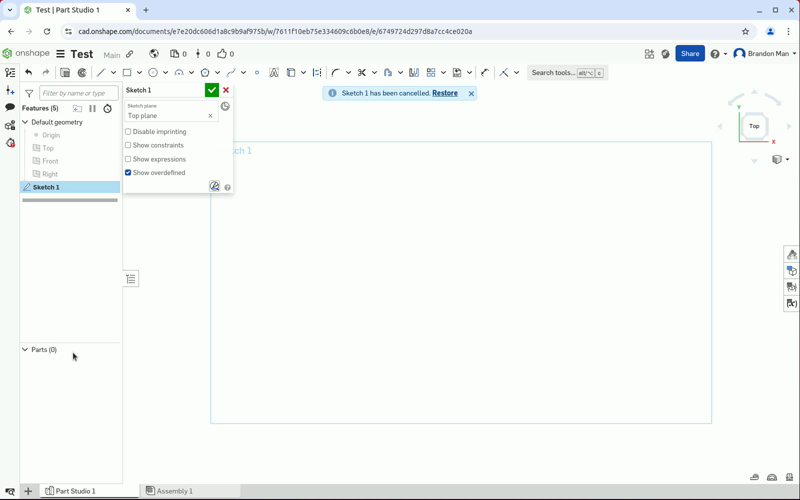
key(y)
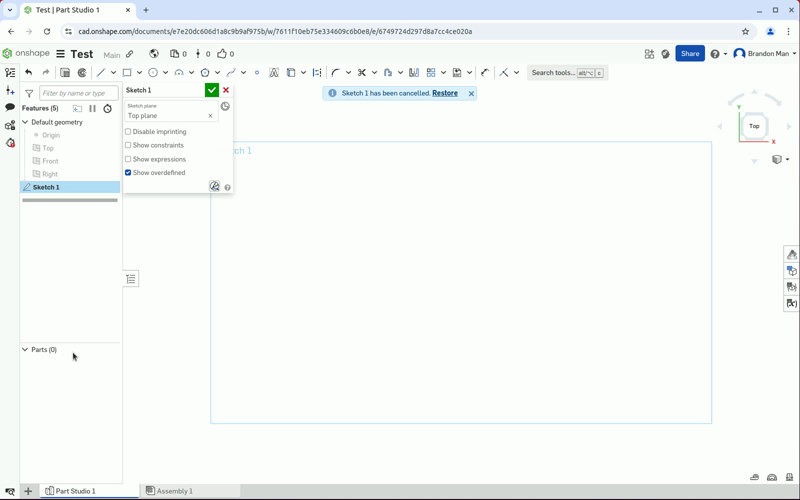
key(l)
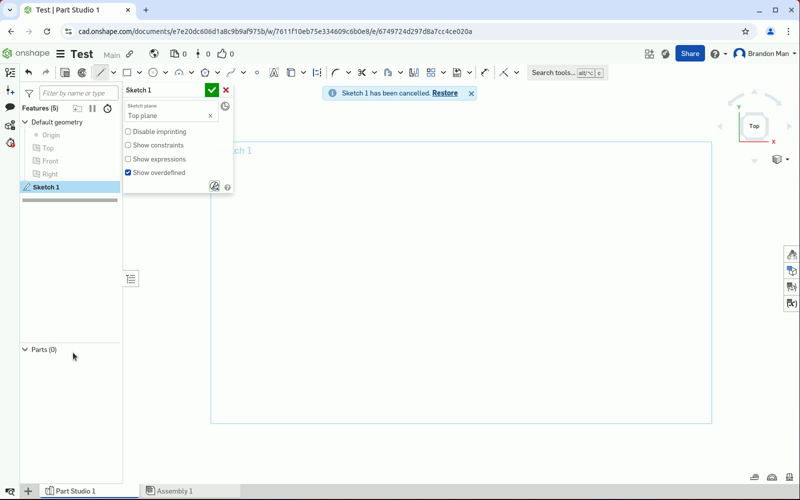
key_down(shift)
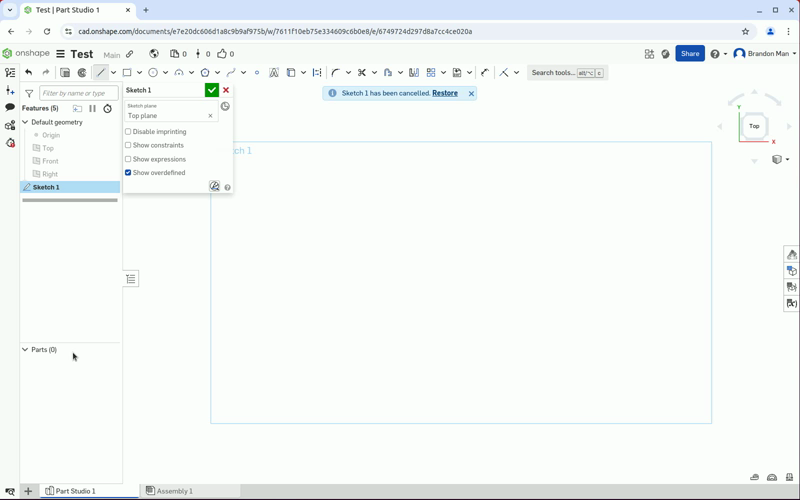
mouse_move(348, 282)
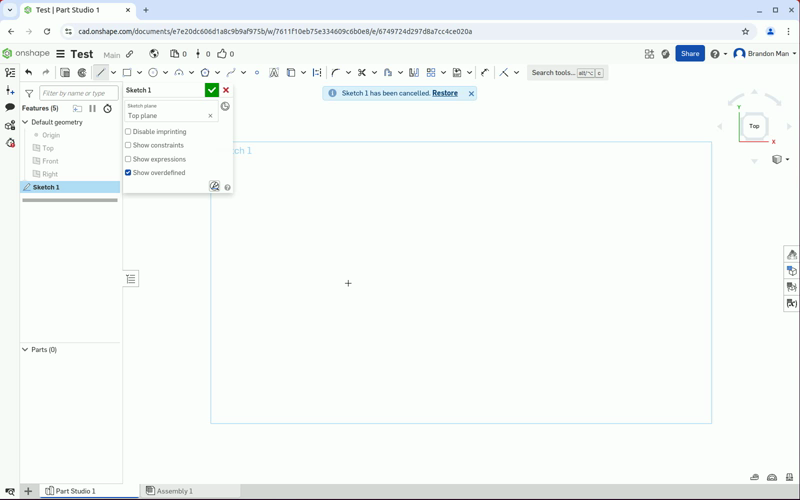
click(348, 282)
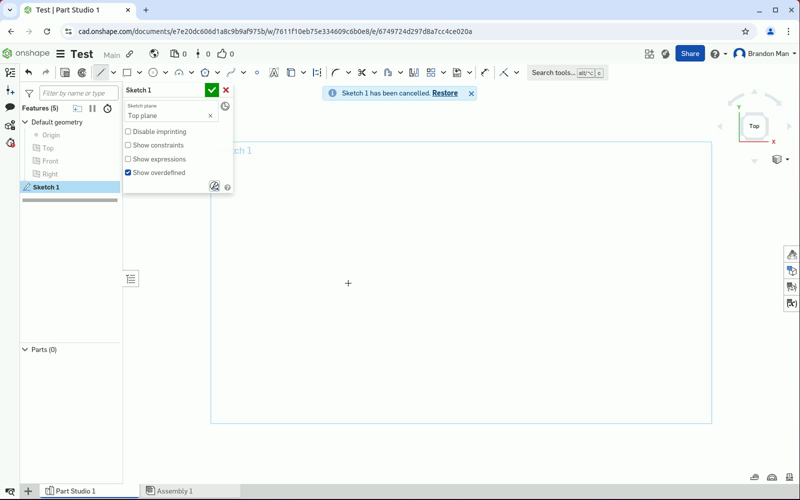
key_up(shift)
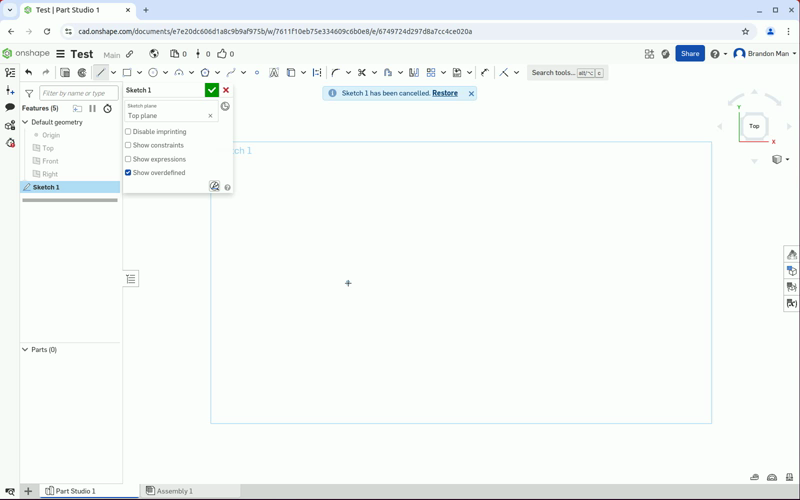
key_down(shift)
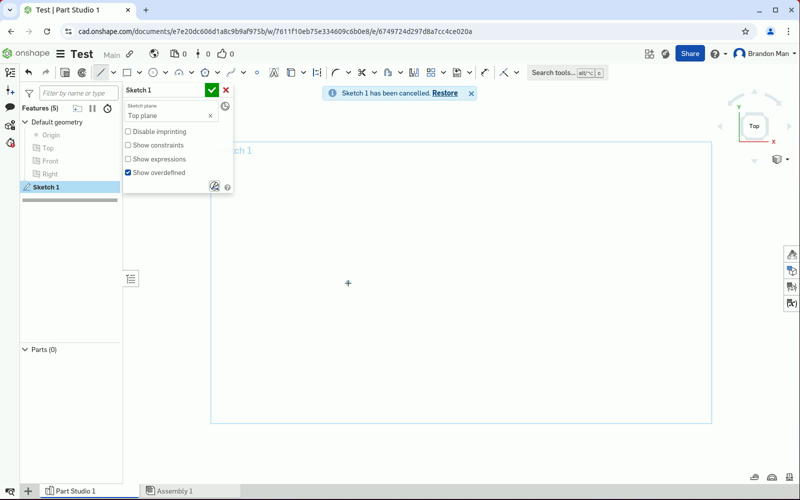
mouse_move(378, 282)
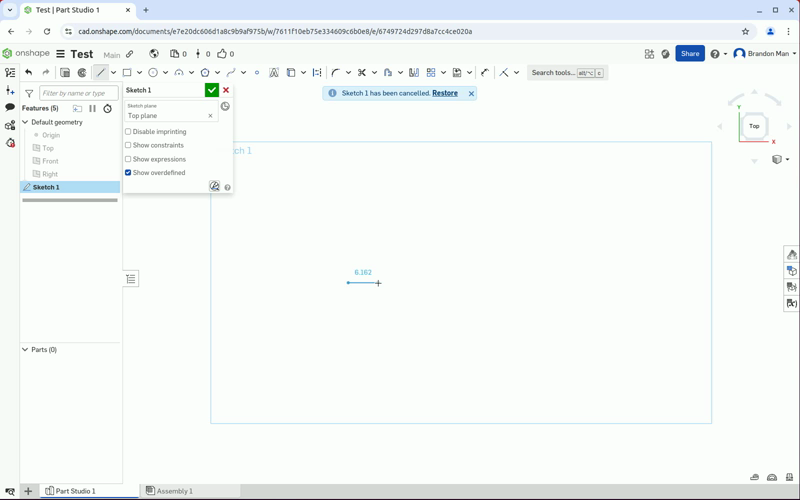
mouse_move(350, 315)
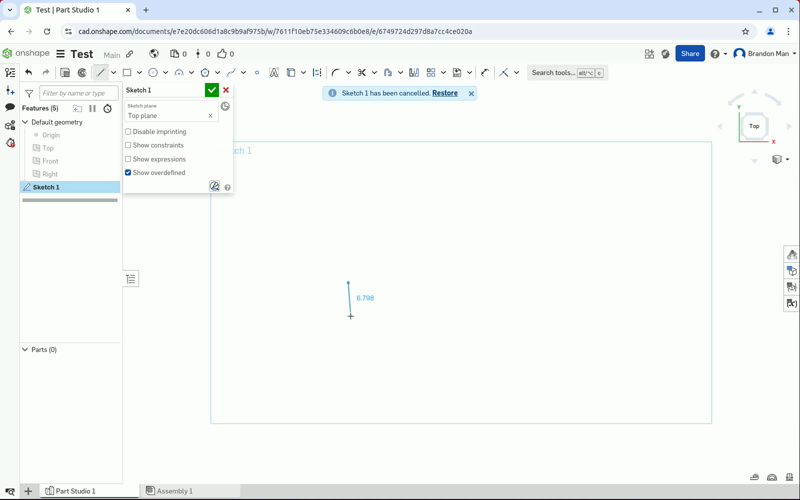
click(350, 315)
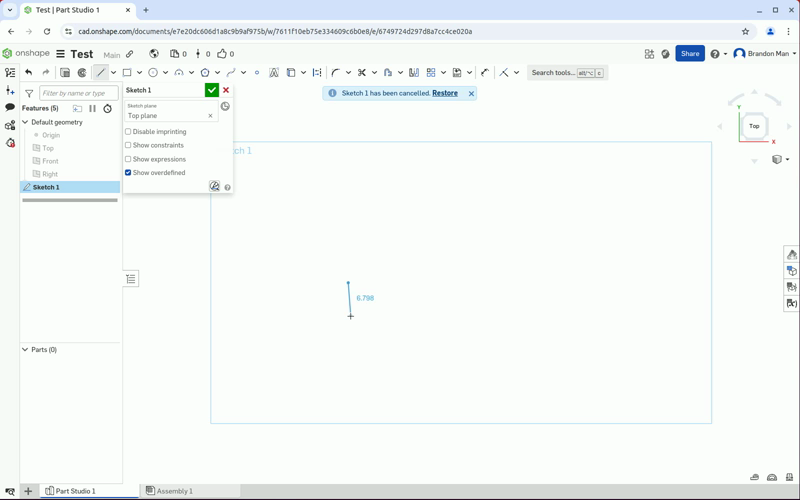
key_up(shift)
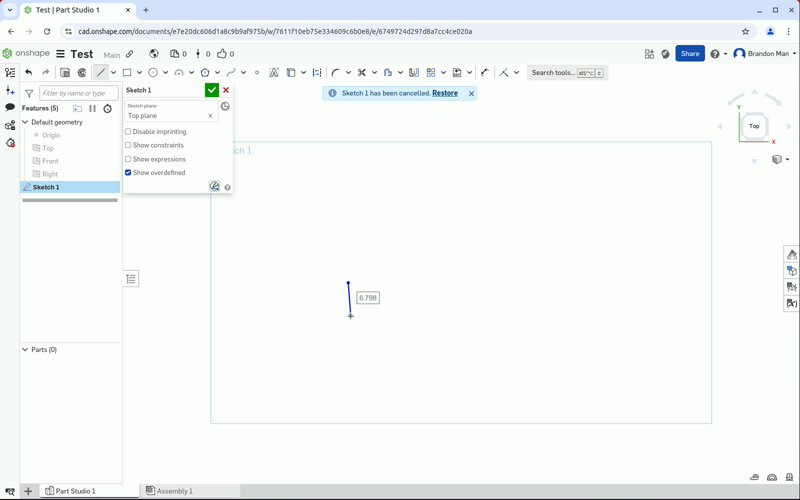
key_down(shift)
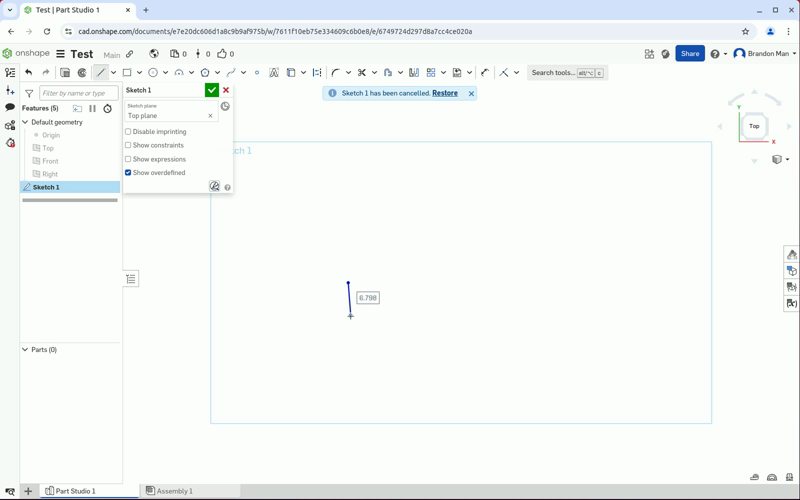
mouse_move(569, 315)
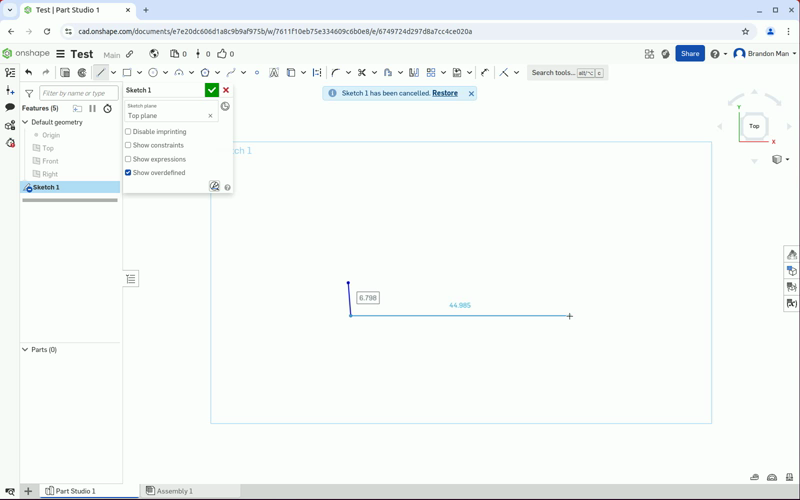
click(569, 315)
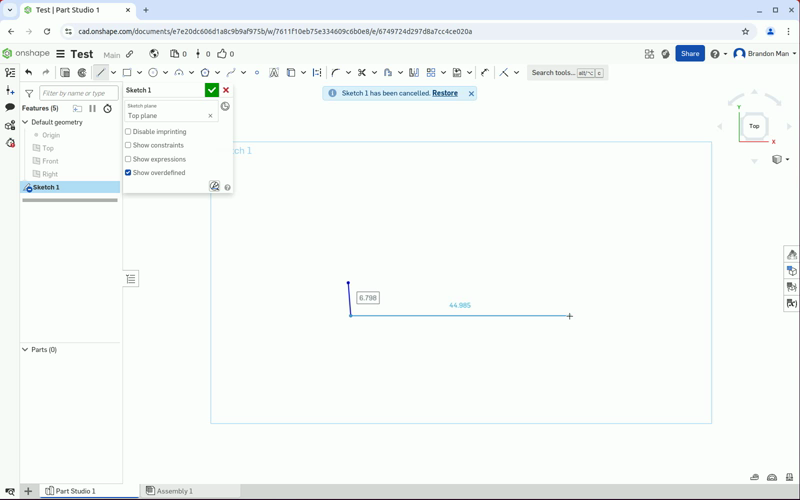
key_up(shift)
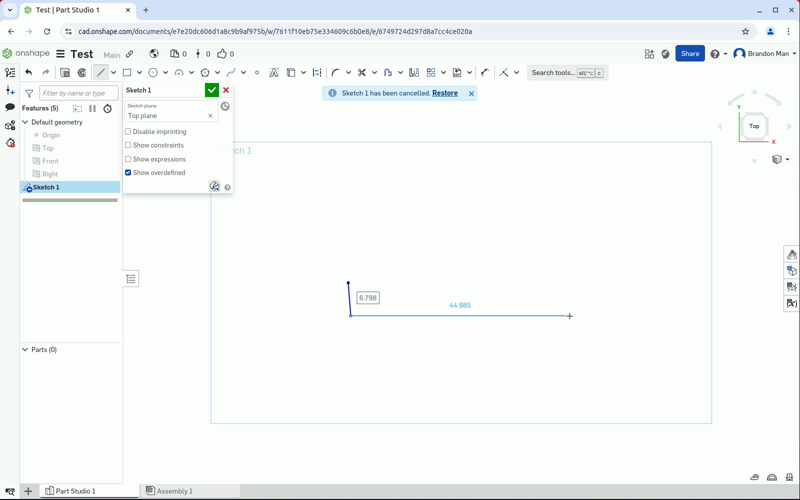
key_down(shift)
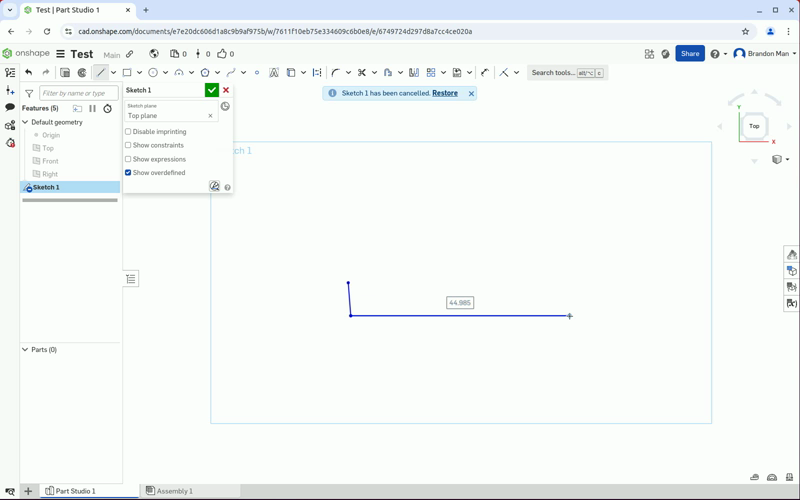
mouse_move(589, 315)
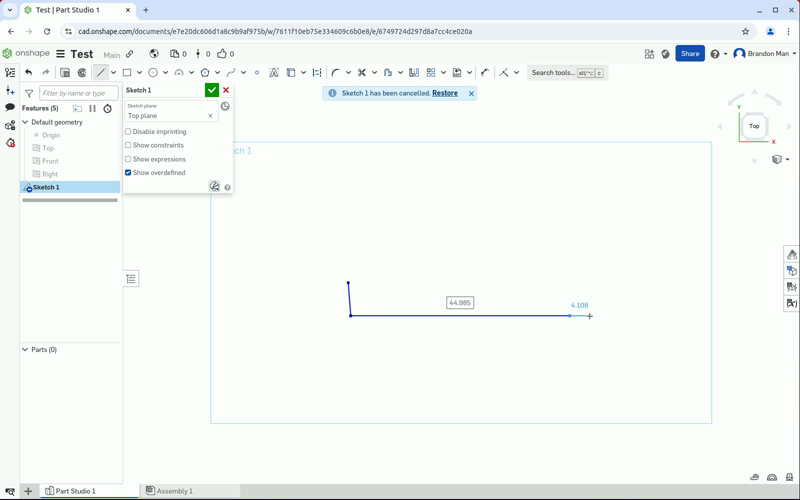
mouse_move(572, 282)
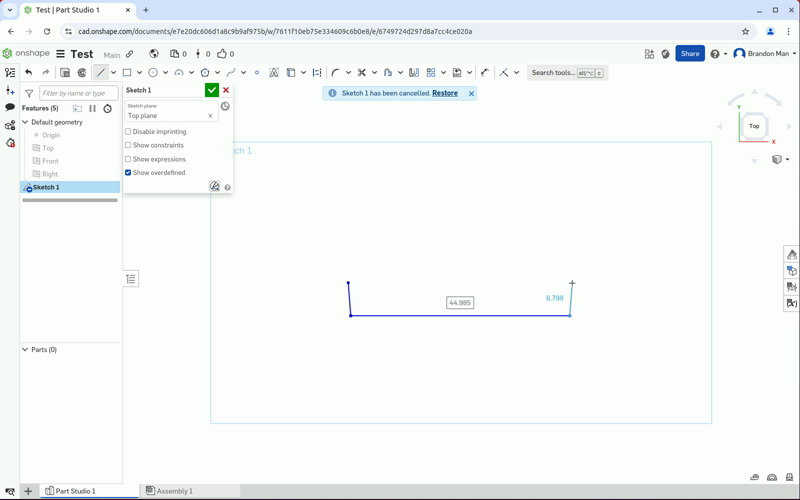
click(572, 282)
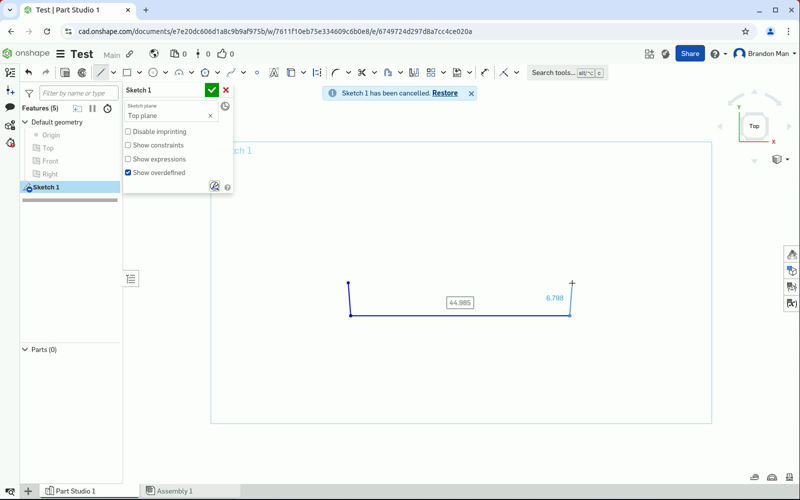
key_up(shift)
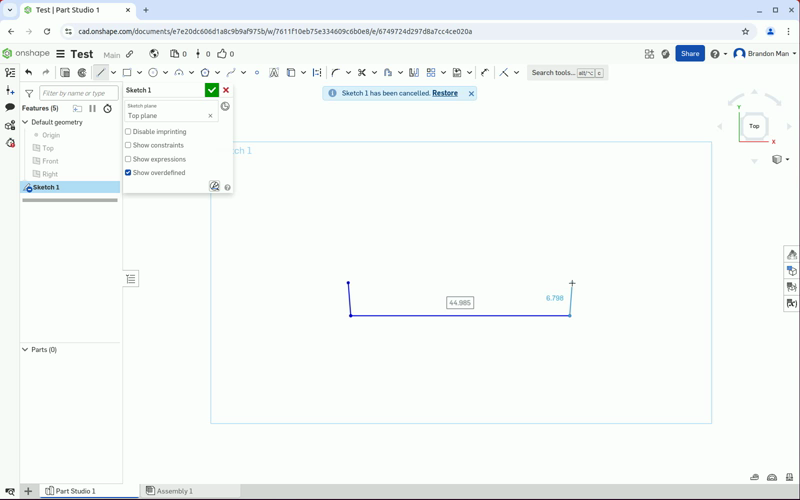
key_down(shift)
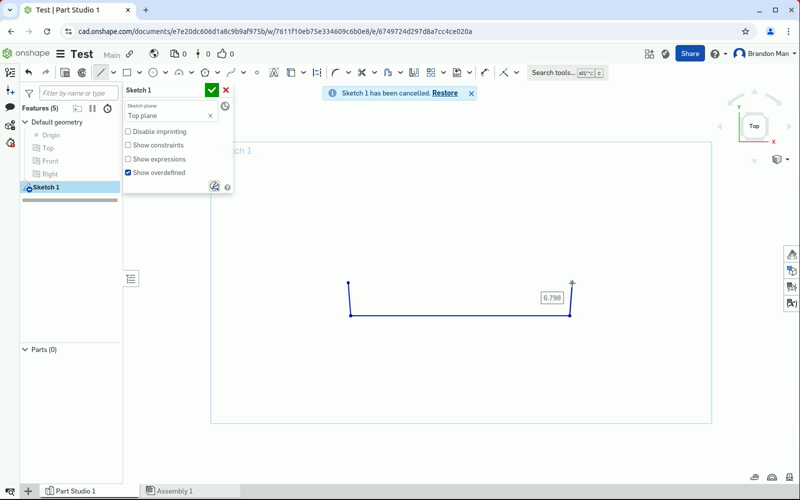
mouse_move(589, 282)
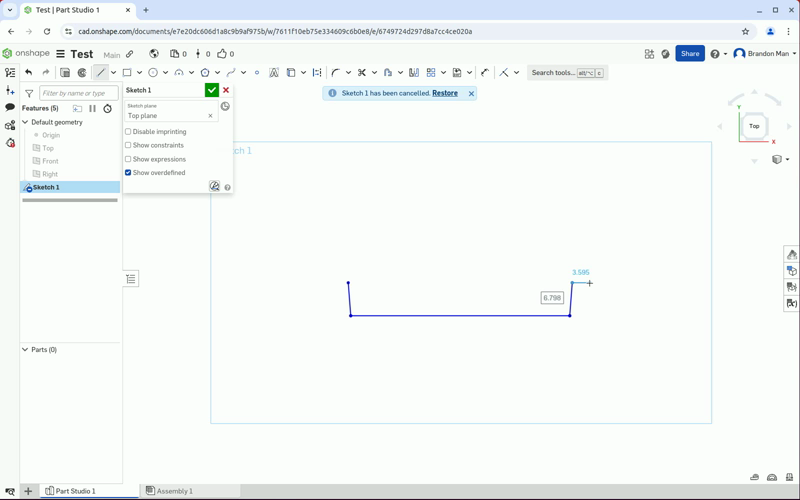
mouse_move(569, 249)
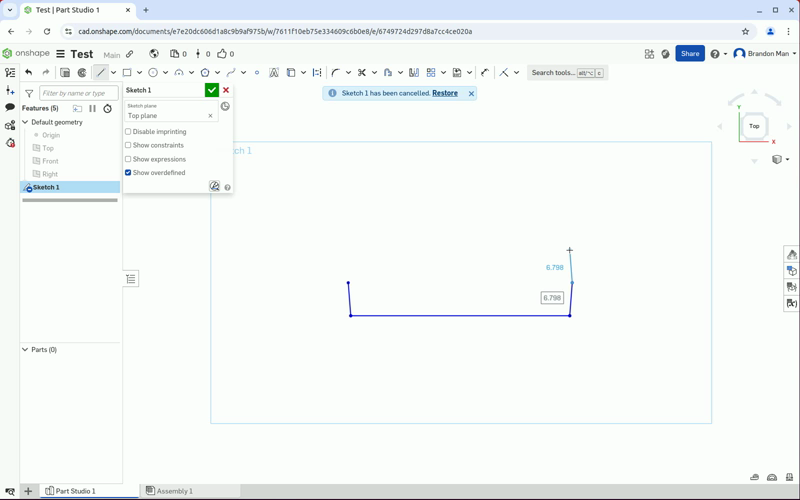
click(569, 249)
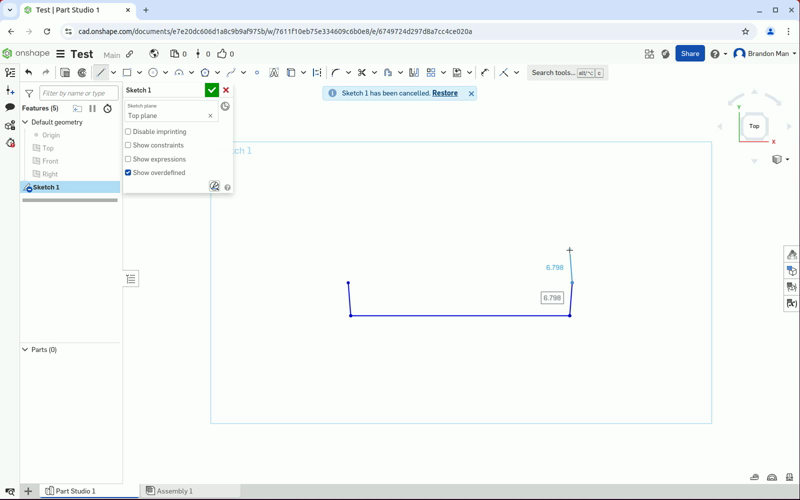
key_up(shift)
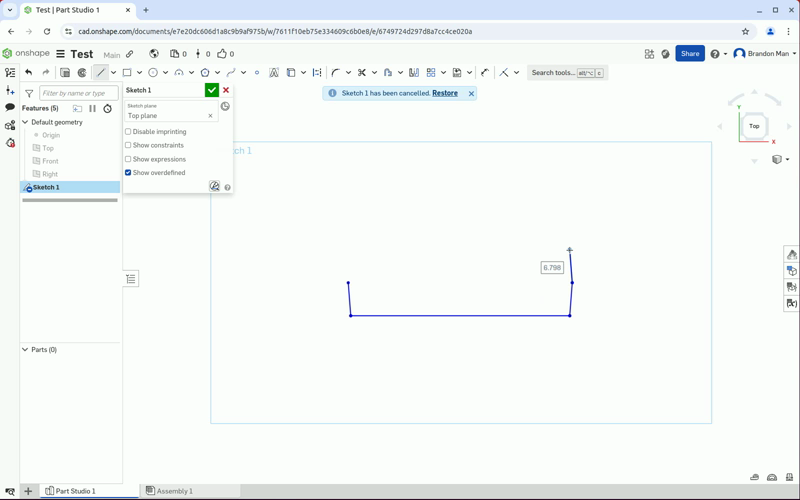
key_down(shift)
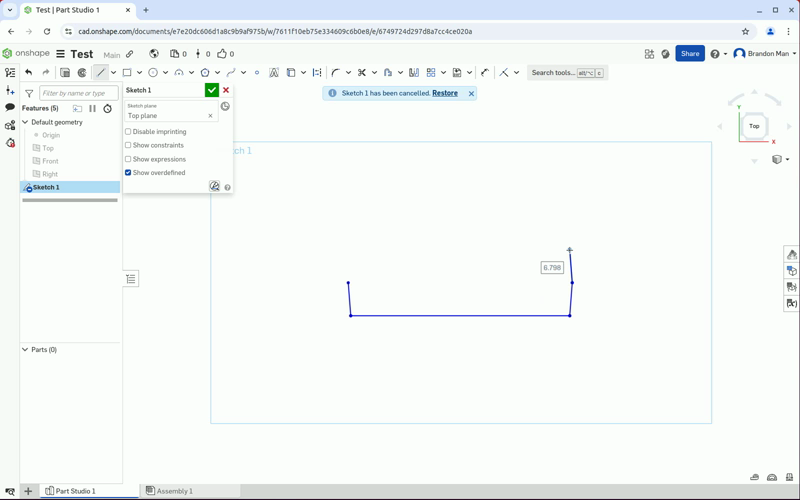
mouse_move(350, 249)
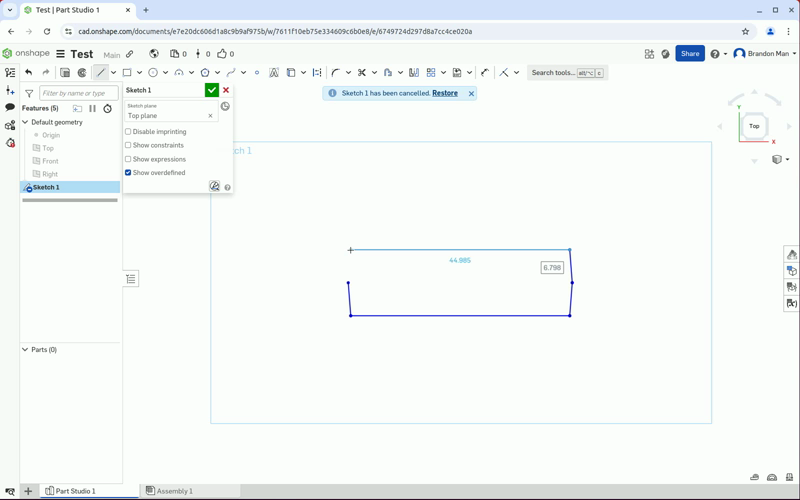
click(350, 249)
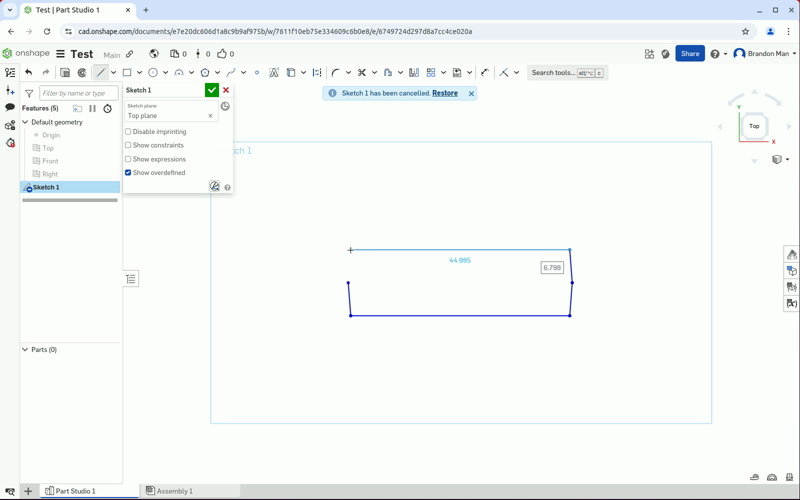
key_up(shift)
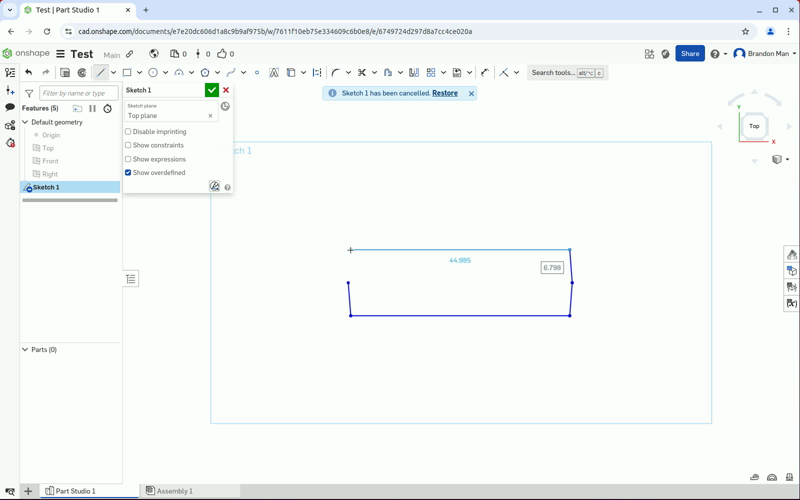
mouse_move(380, 249)
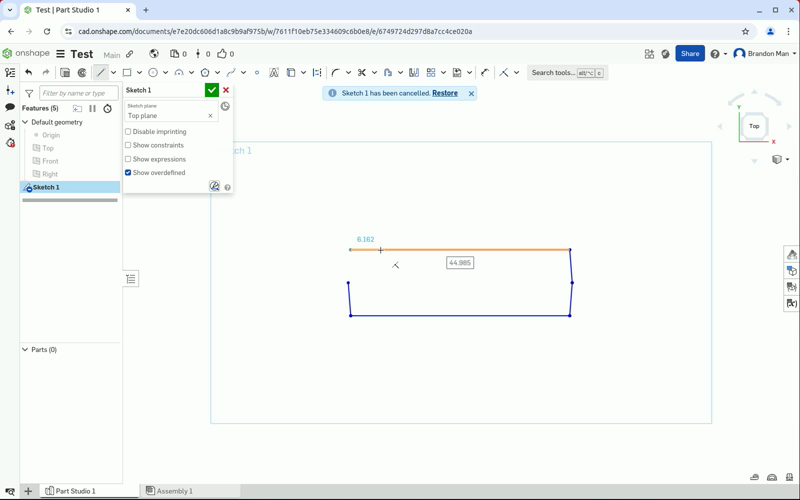
key_down(shift)
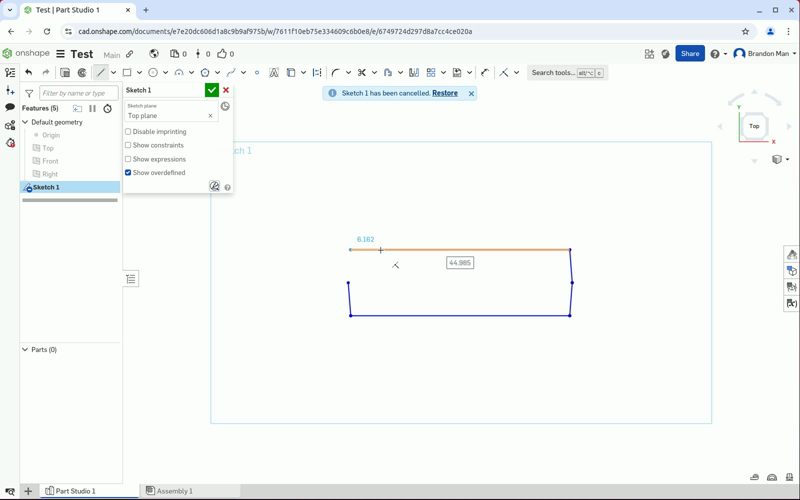
mouse_move(348, 282)
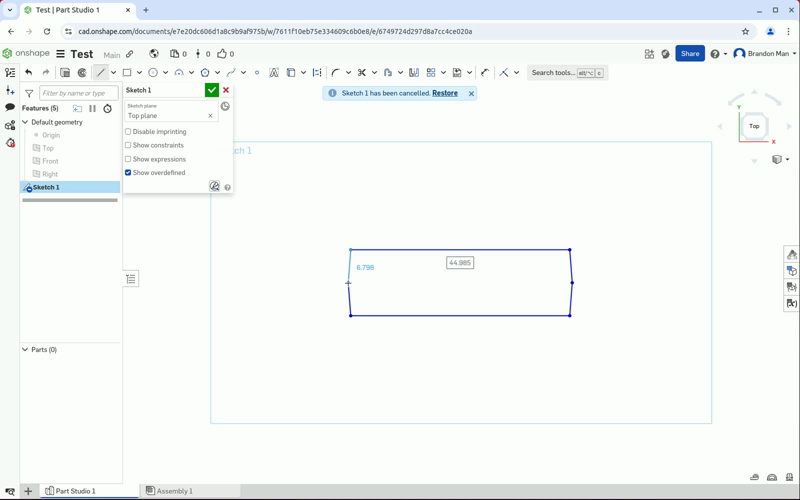
key_up(shift)
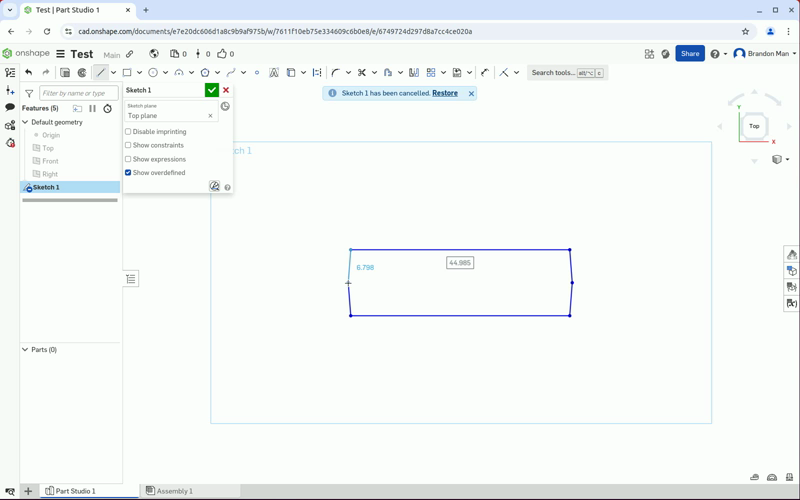
click(348, 282)
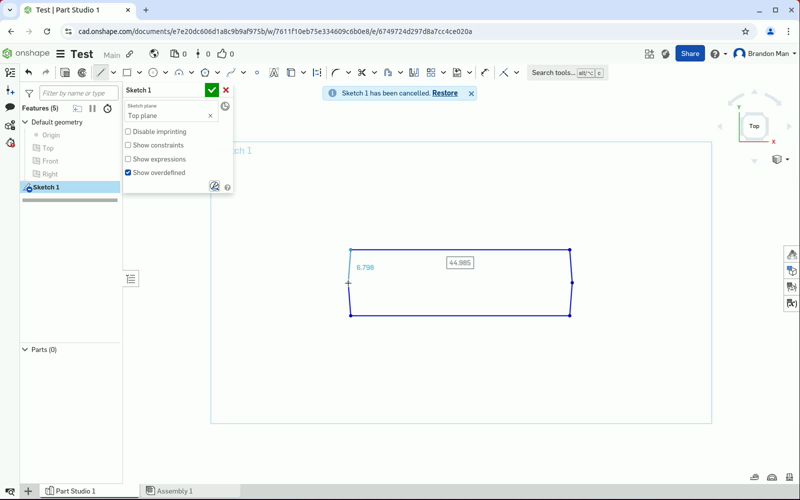
key(esc)
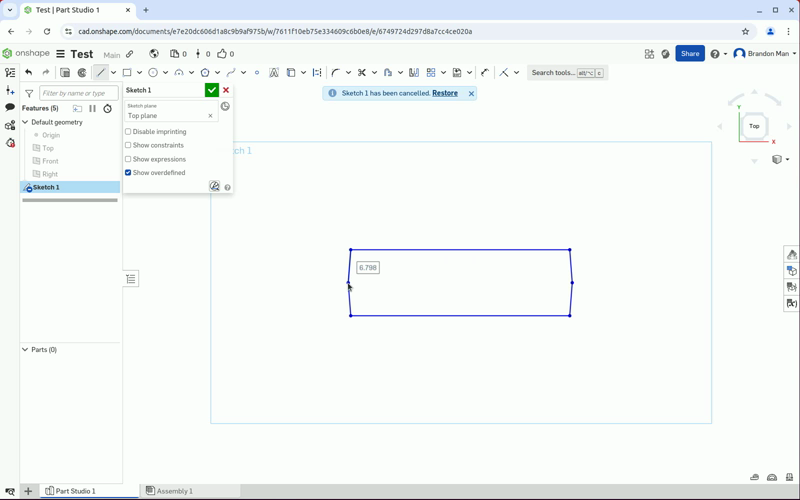
mouse_move(519, 262)
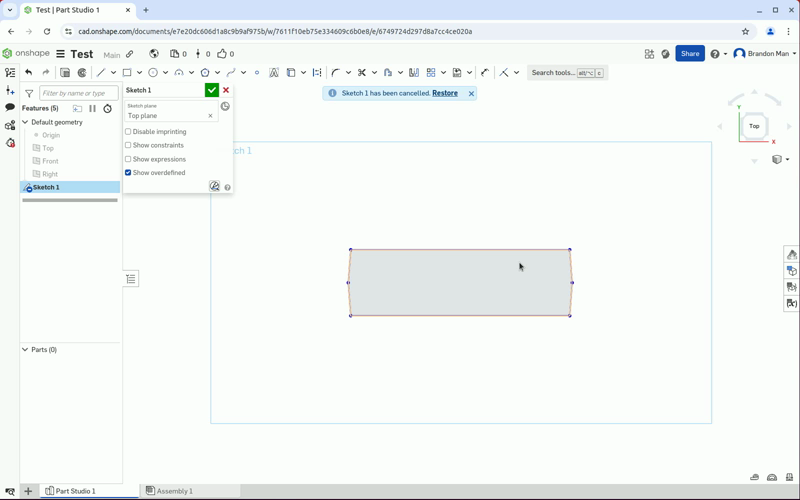
click(519, 262)
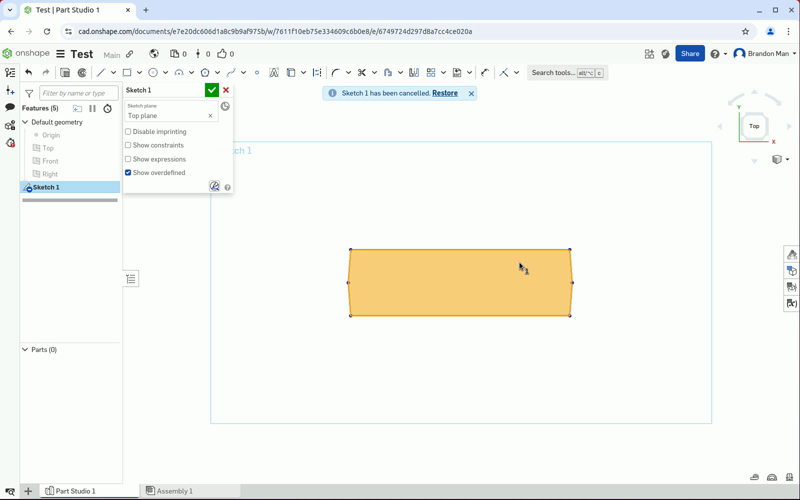
mouse_move(73, 352)
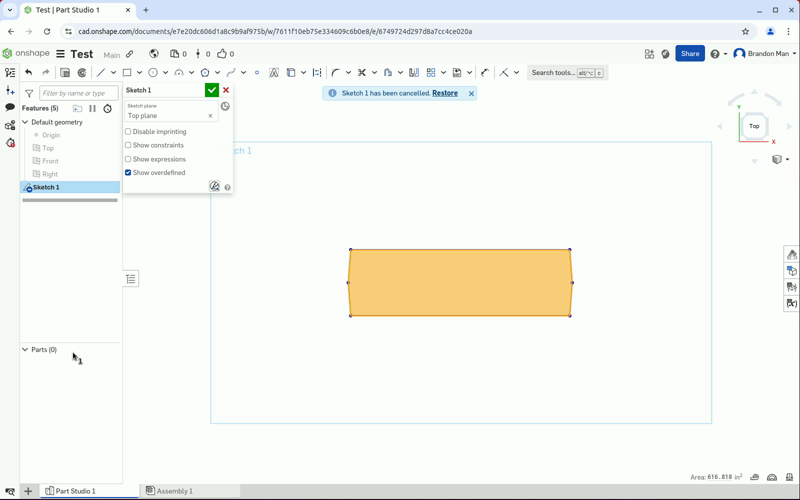
key(shift+y)
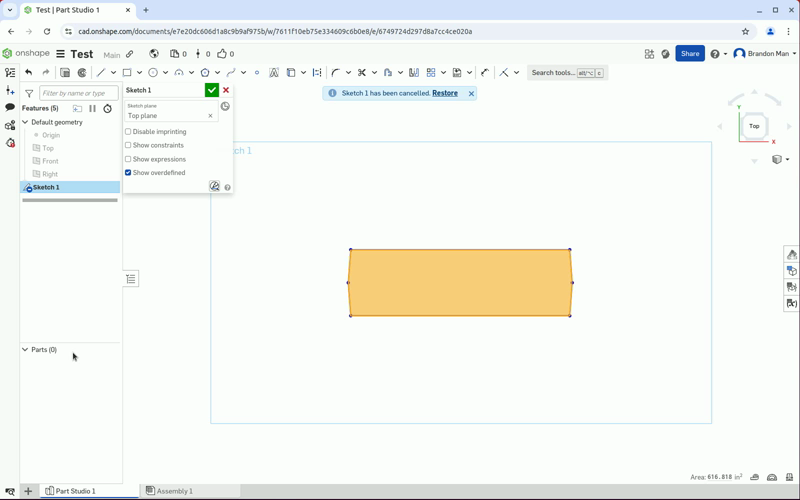
key(shift+e)
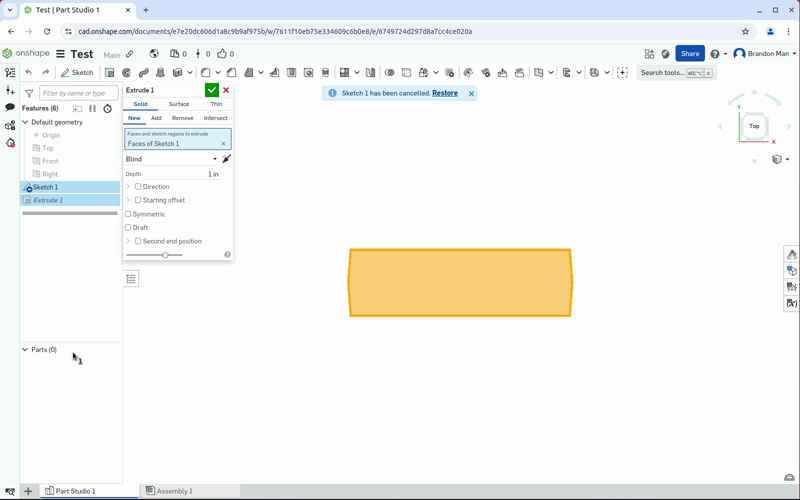
mouse_move(143, 106)
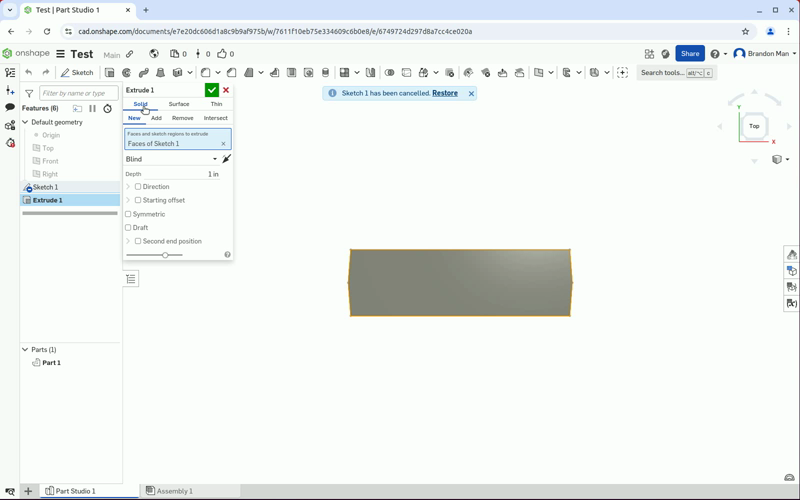
click(143, 106)
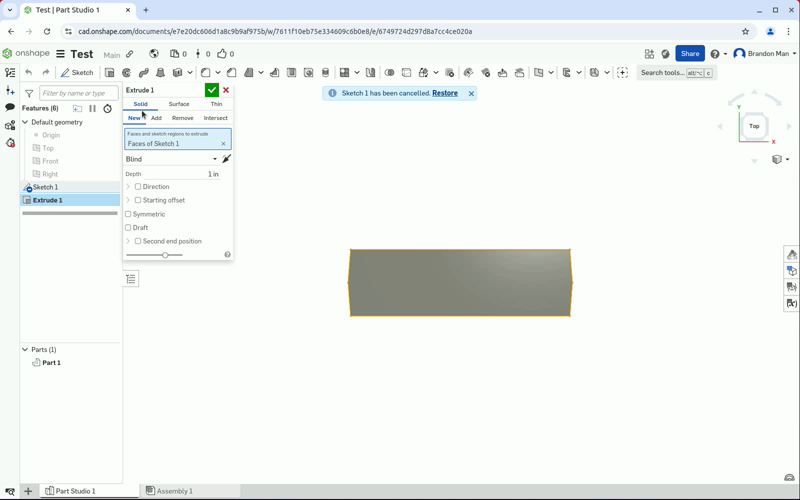
mouse_move(137, 120)
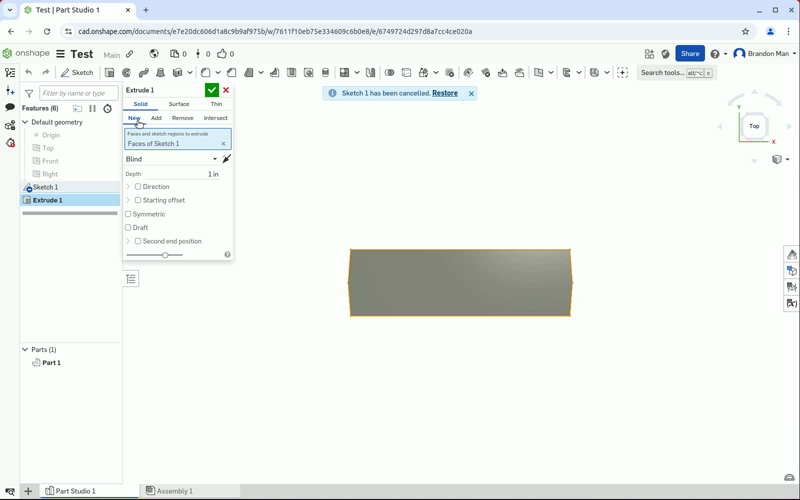
click(137, 120)
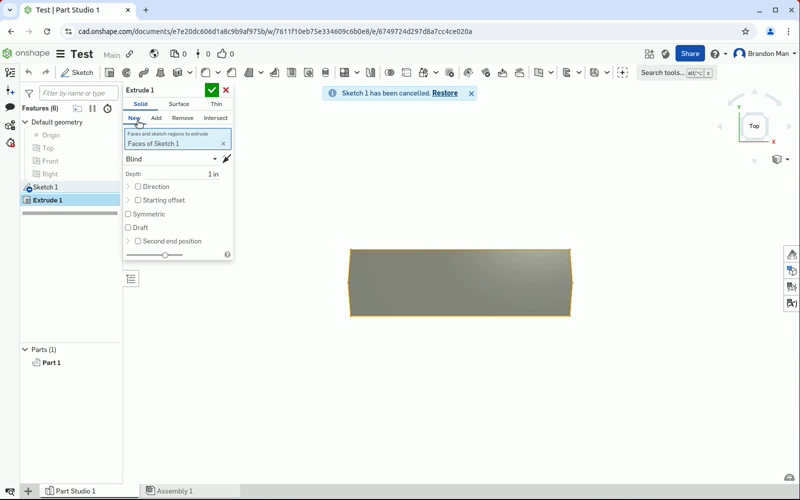
key(tab, 4)
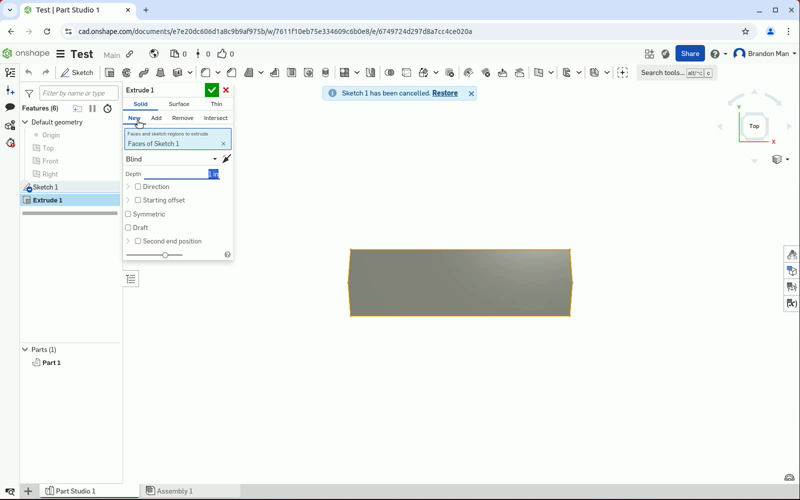
text(13.48)
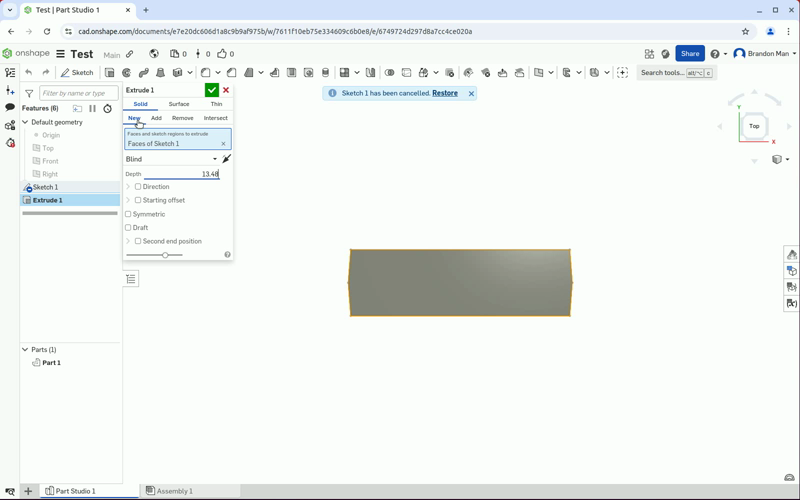
key(enter)
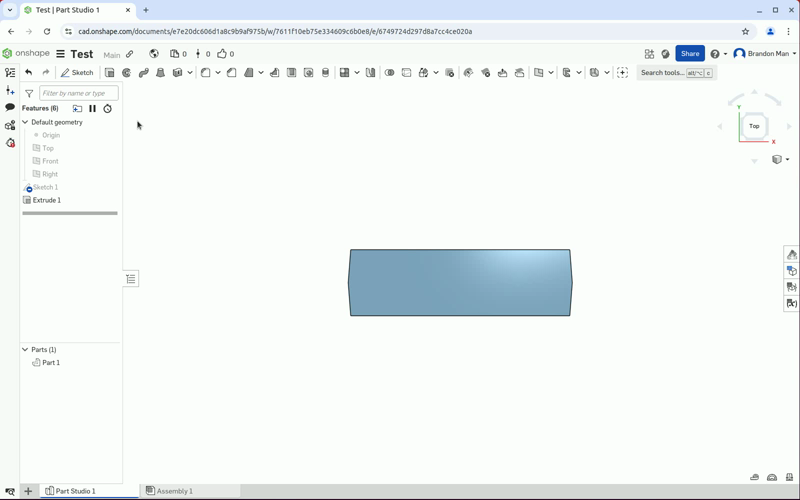
key(shift+h)
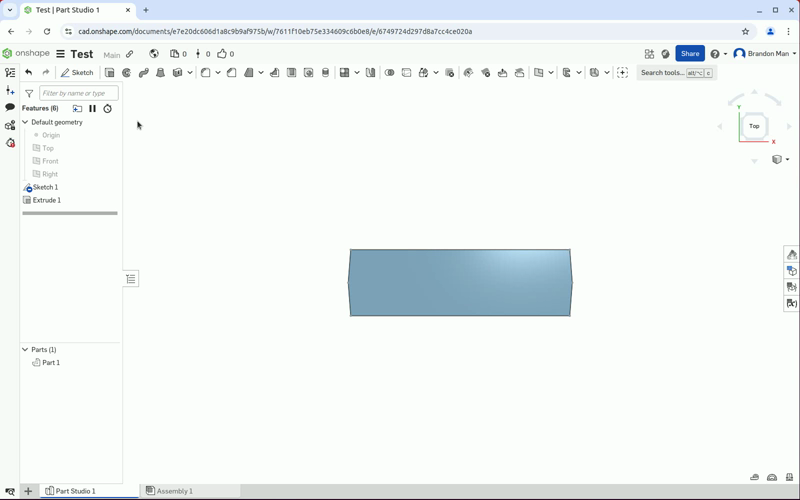
key(shift+h)
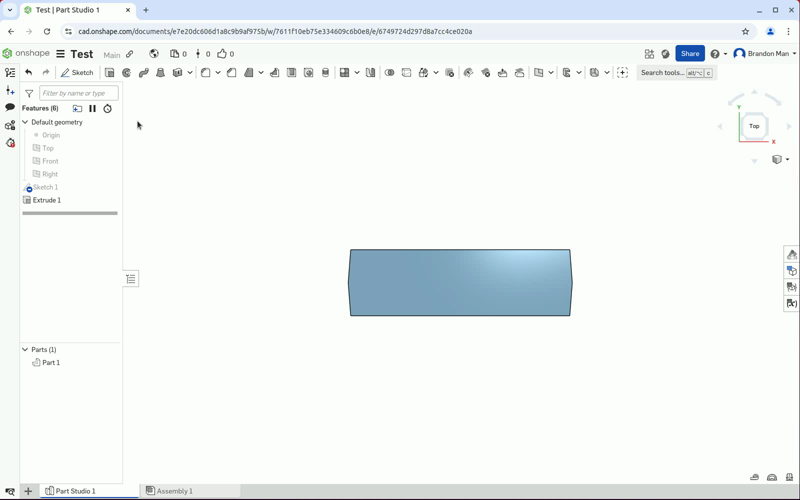
mouse_move(73, 189)
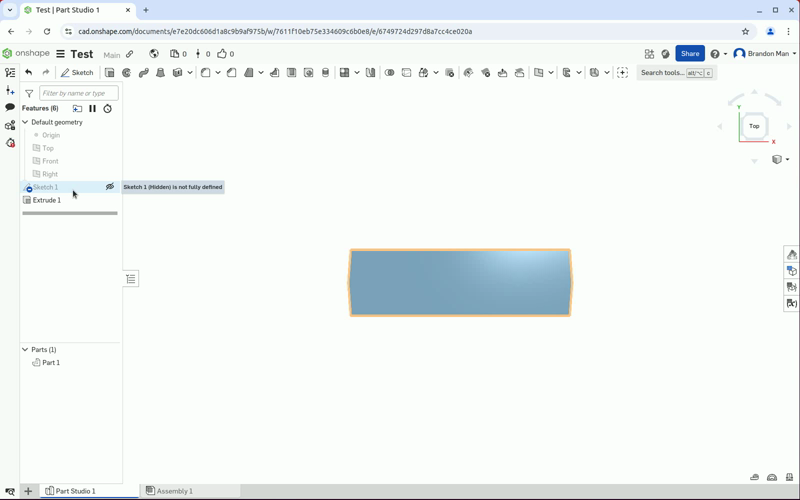
click(73, 189)
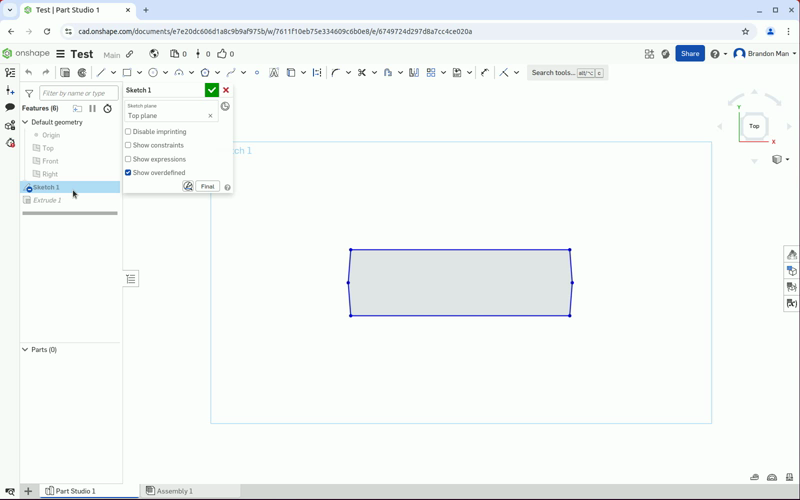
mouse_move(229, 92)
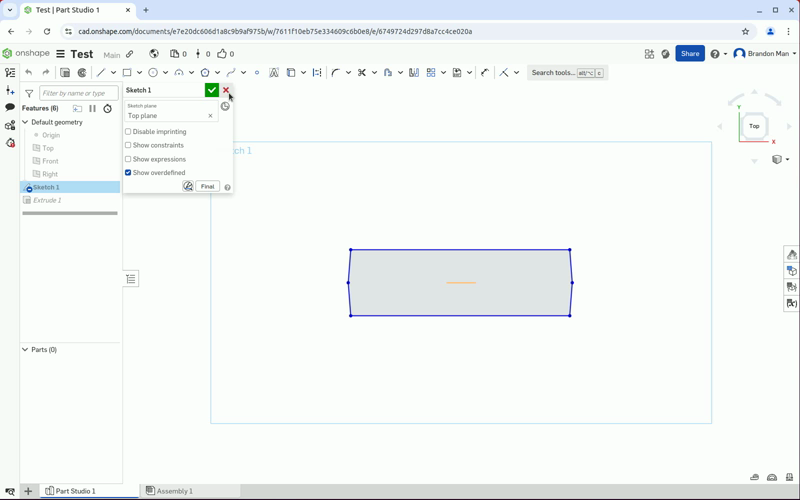
click(229, 92)
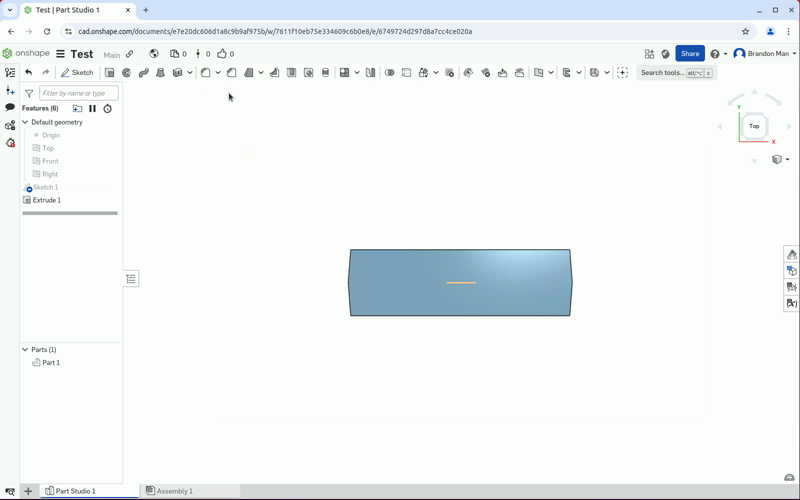
mouse_move(73, 352)
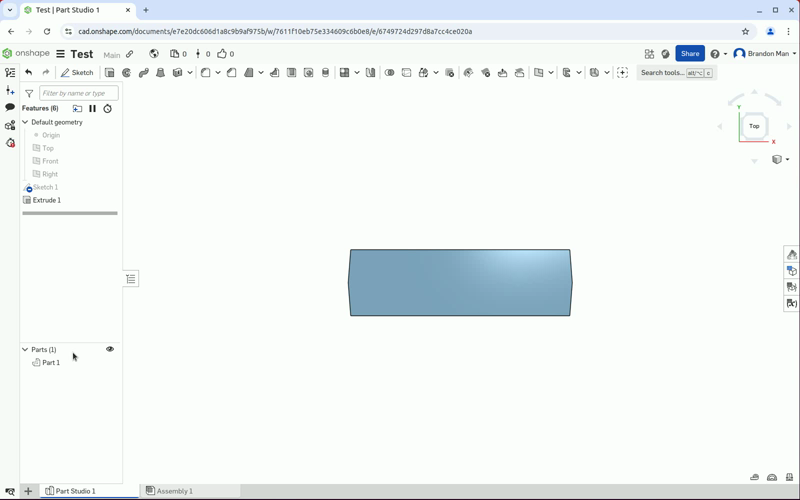
key(y)
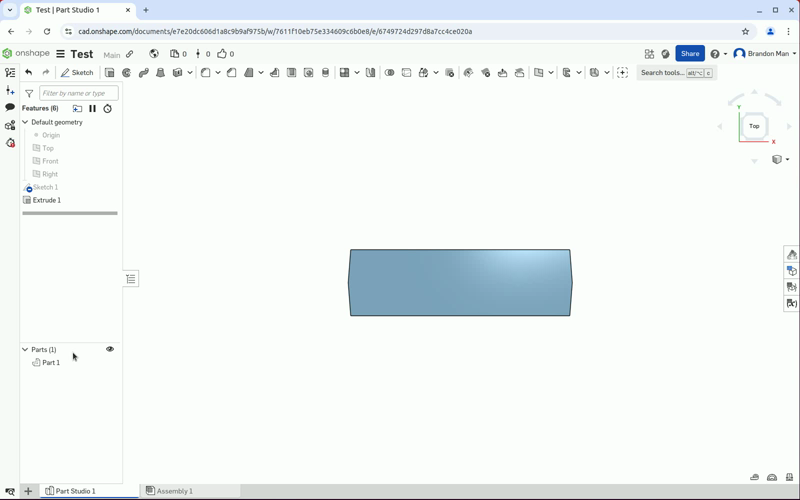
key(shift+p)
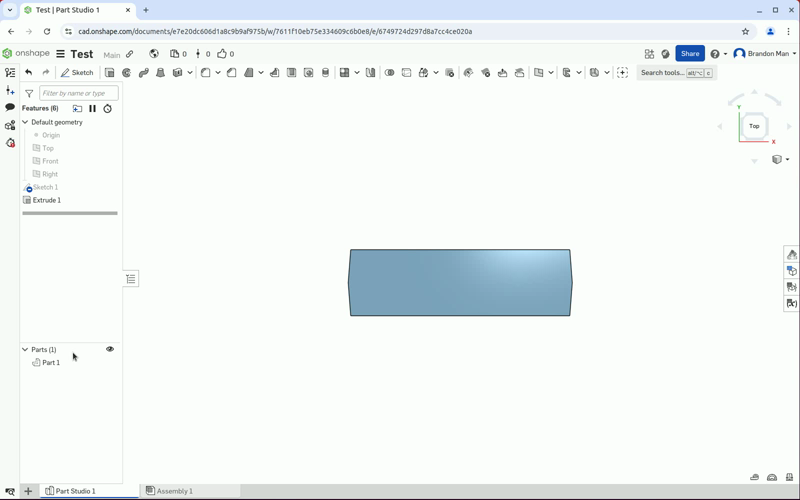
key(space)
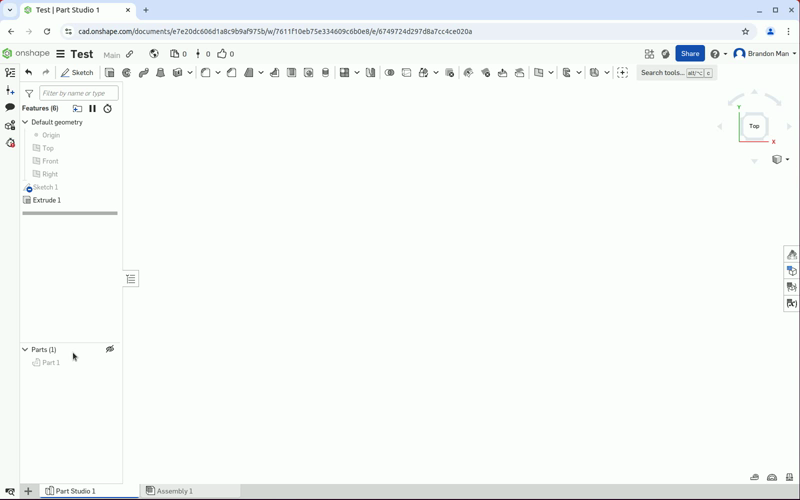
key_down(shift)
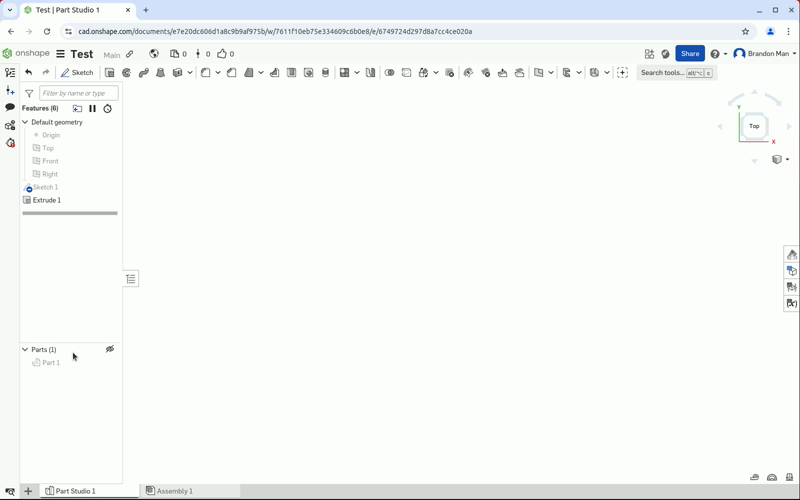
key(up)
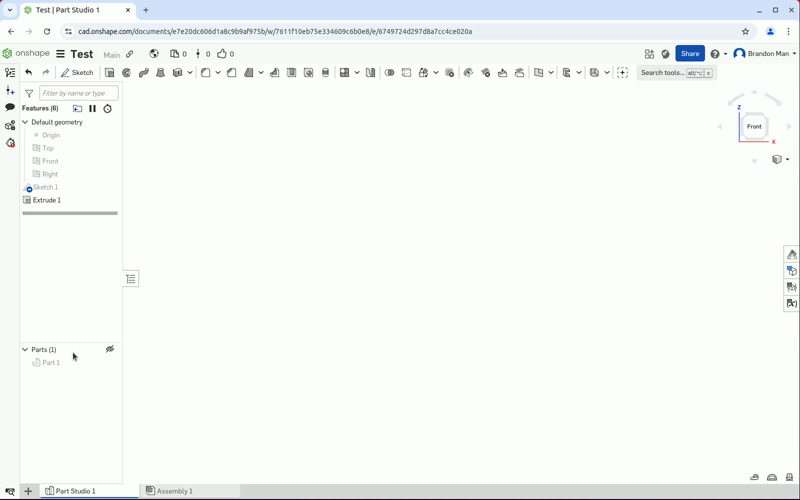
key_up(shift)
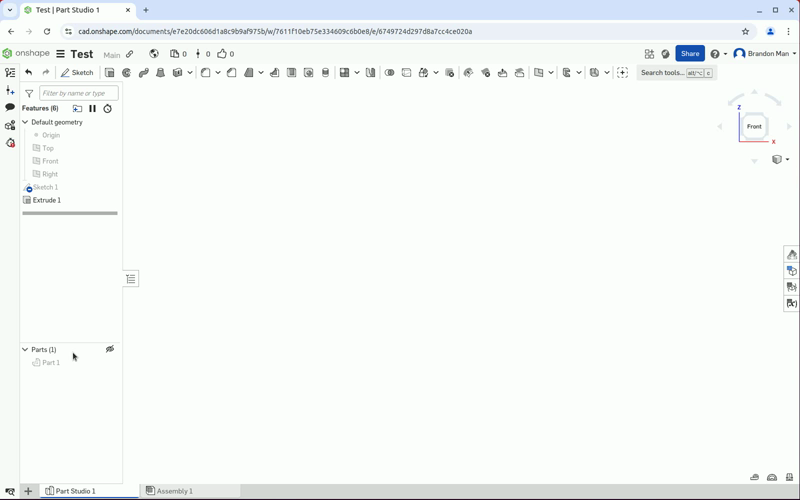
mouse_move(73, 352)
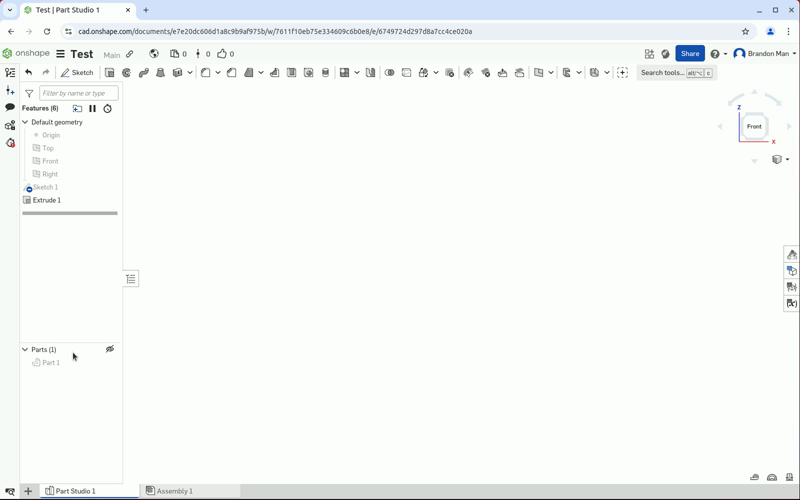
key(shift+y)
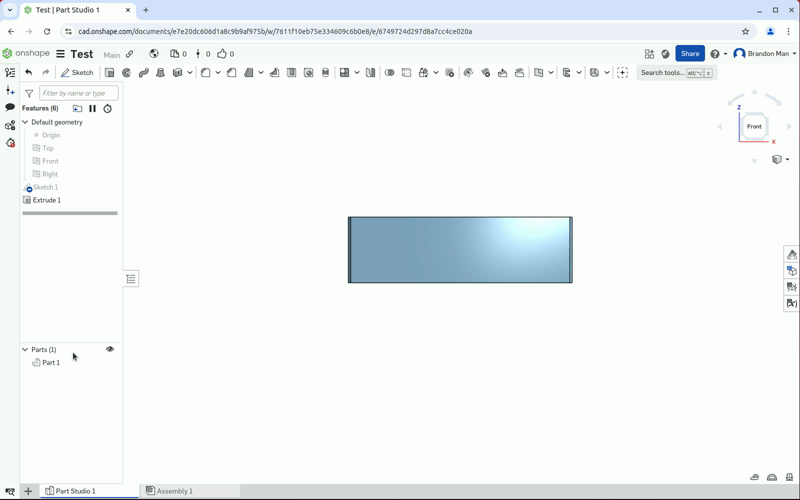
mouse_move(541, 75)
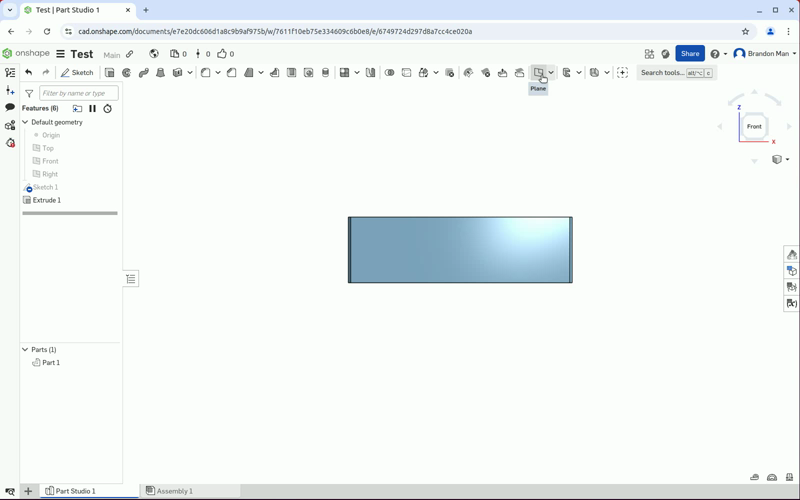
click(541, 75)
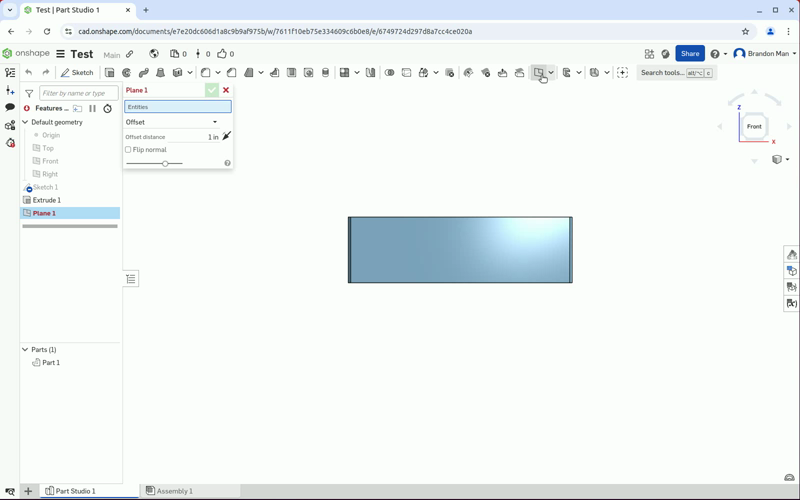
mouse_move(73, 163)
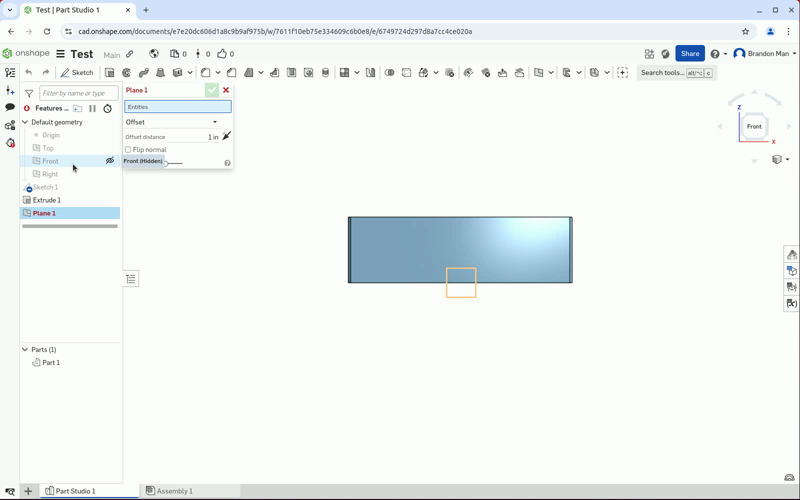
click(73, 163)
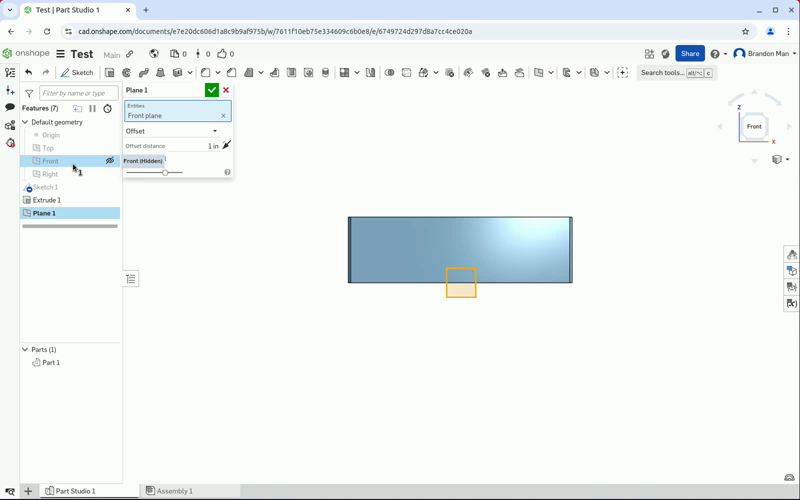
key(tab, 2)
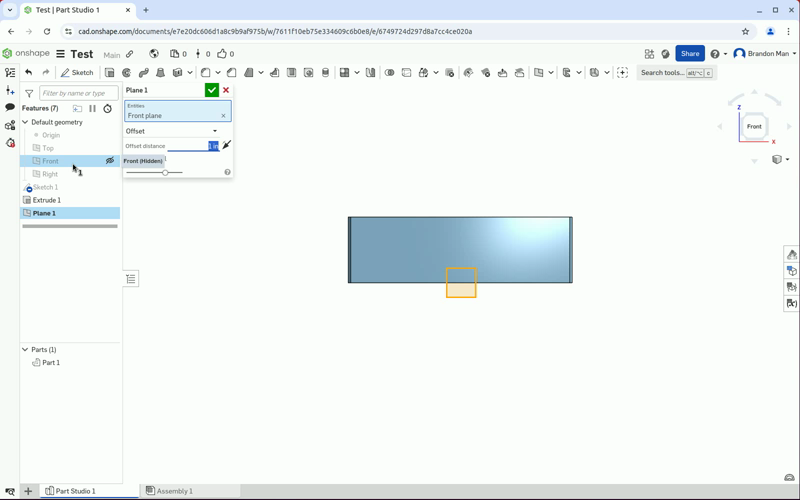
text(6.748)
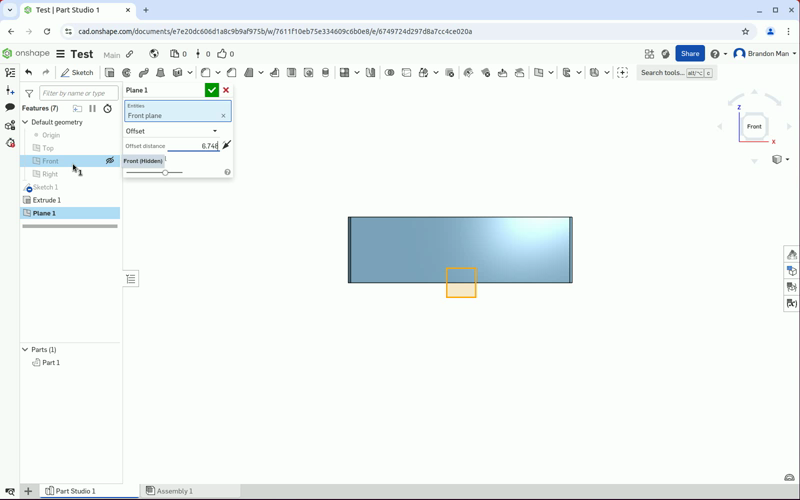
key(enter, 2)
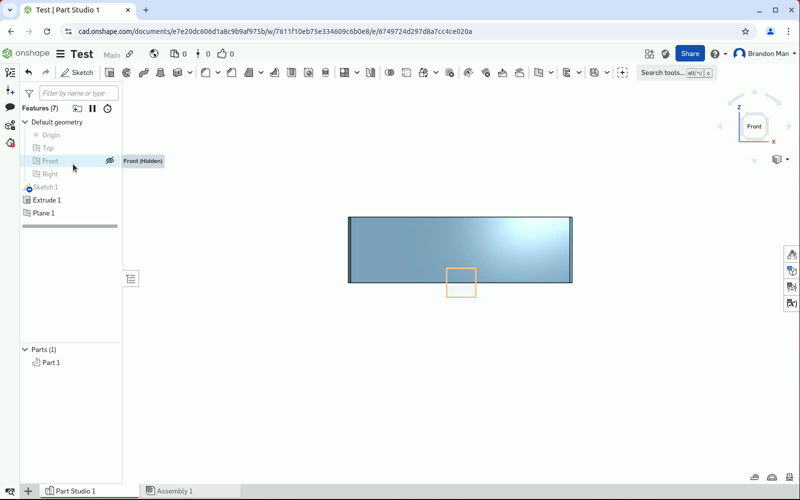
key(shift+s)
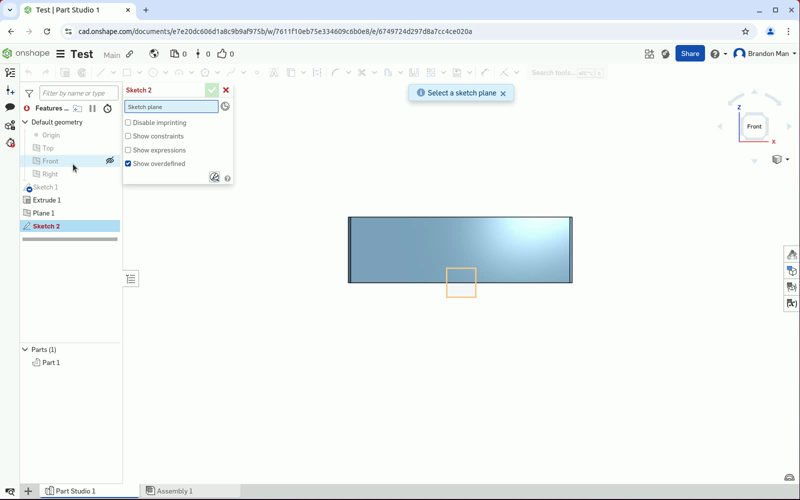
mouse_move(73, 215)
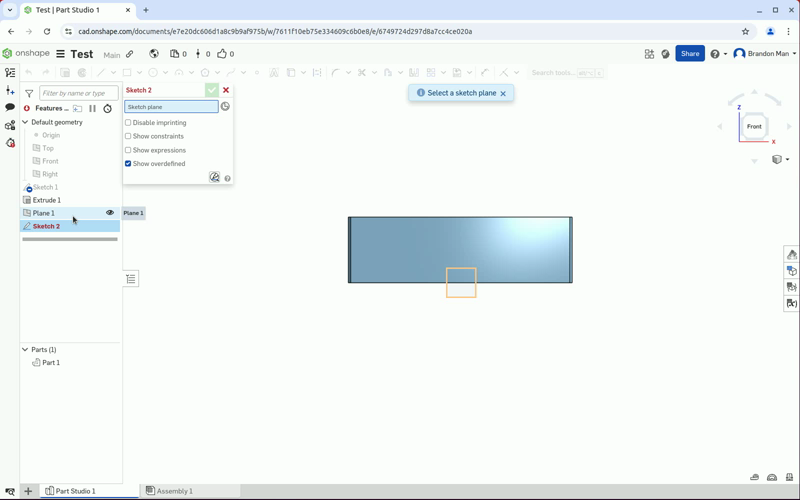
click(73, 215)
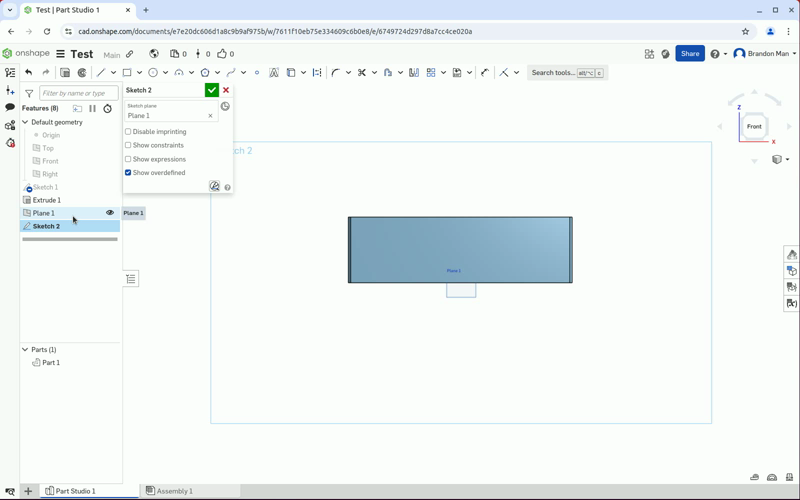
mouse_move(73, 352)
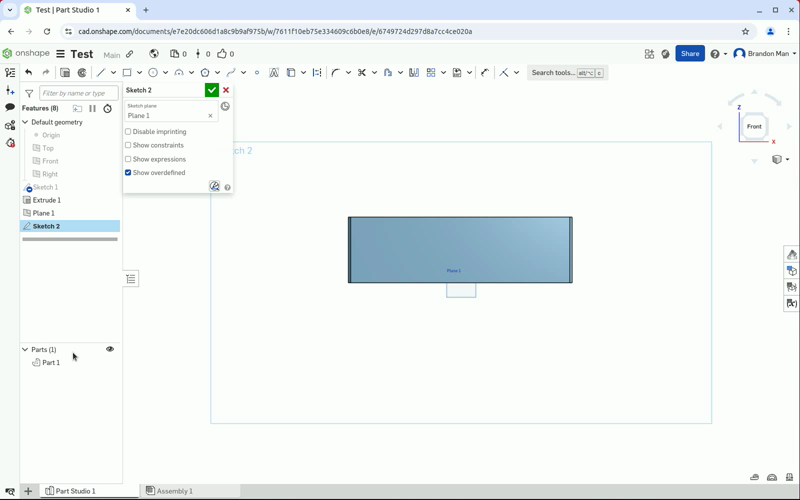
key(y)
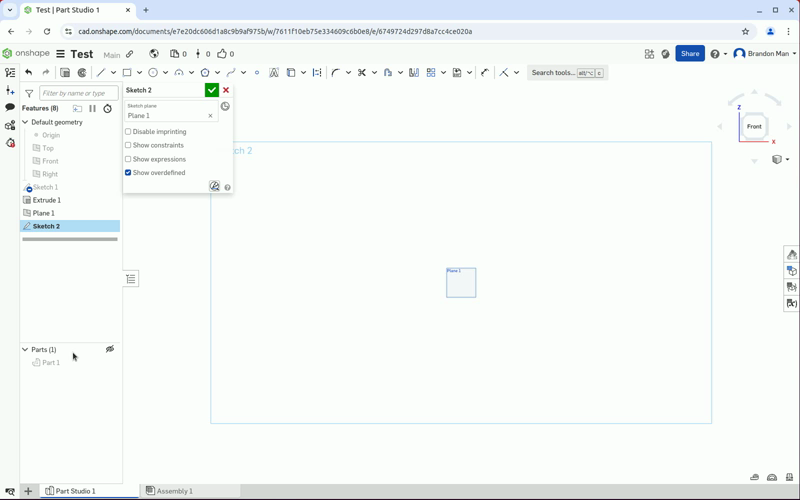
key(l)
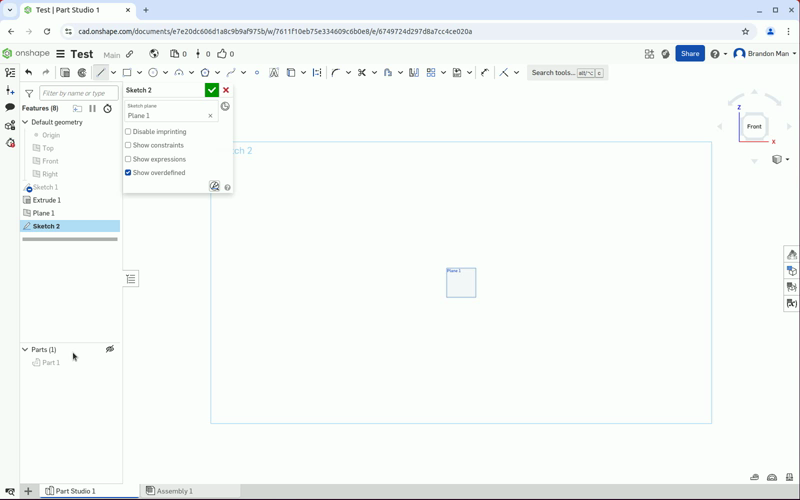
key_down(shift)
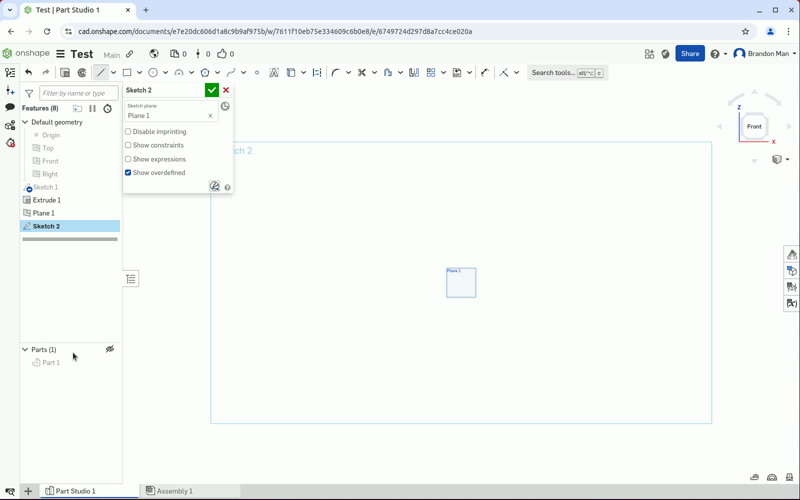
mouse_move(369, 270)
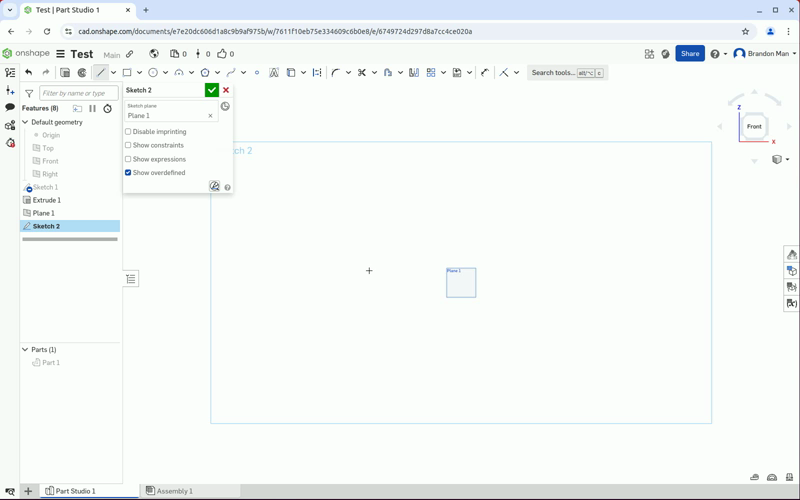
click(369, 270)
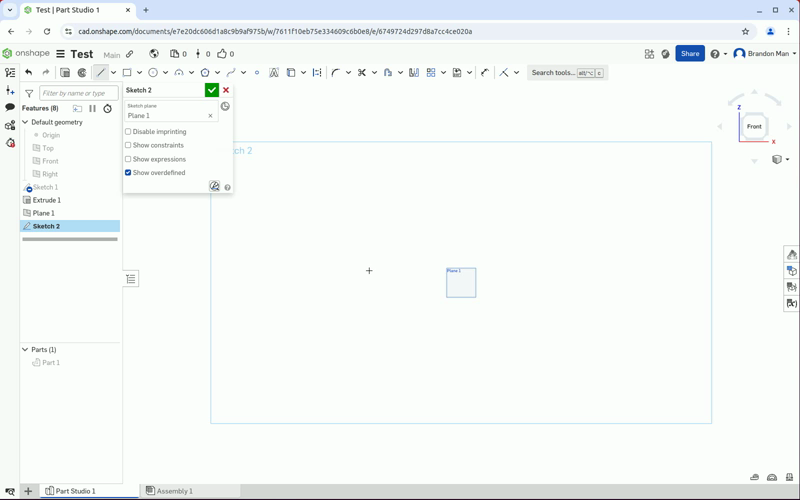
key_up(shift)
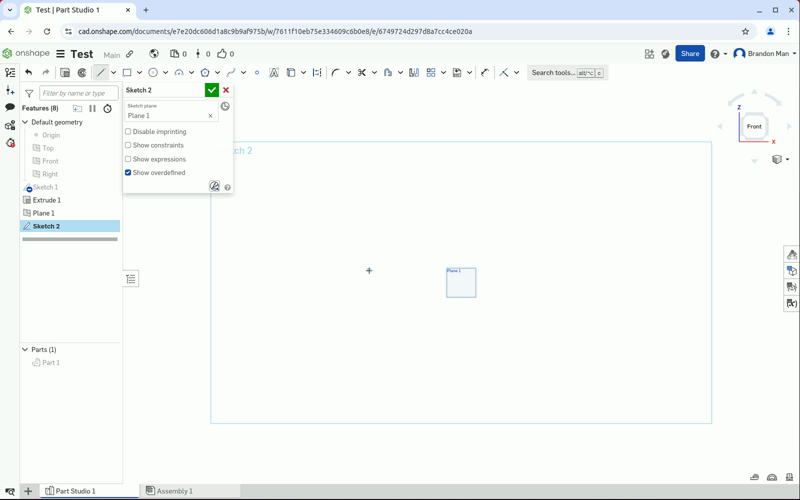
key_down(shift)
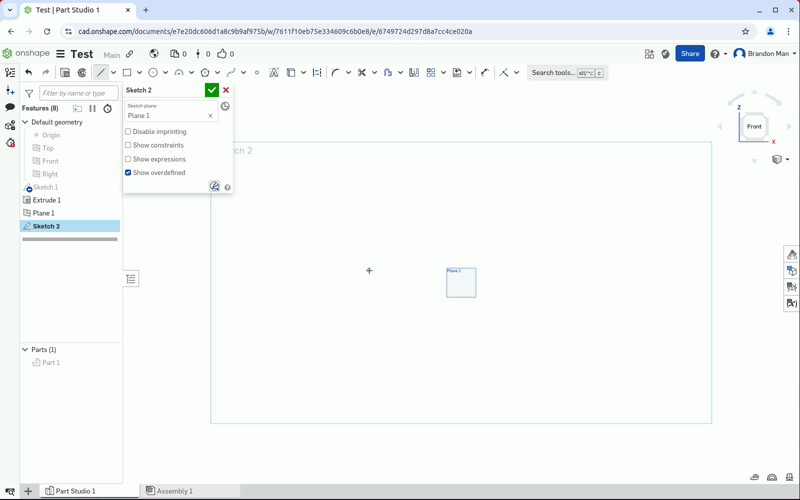
mouse_move(550, 270)
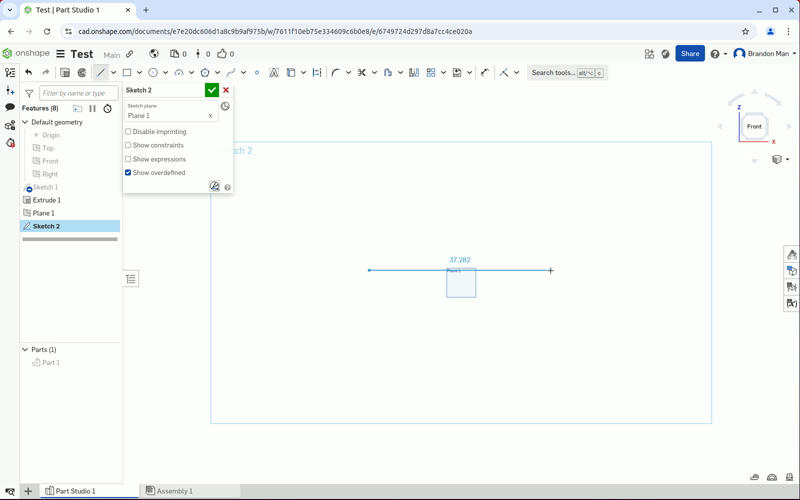
click(550, 270)
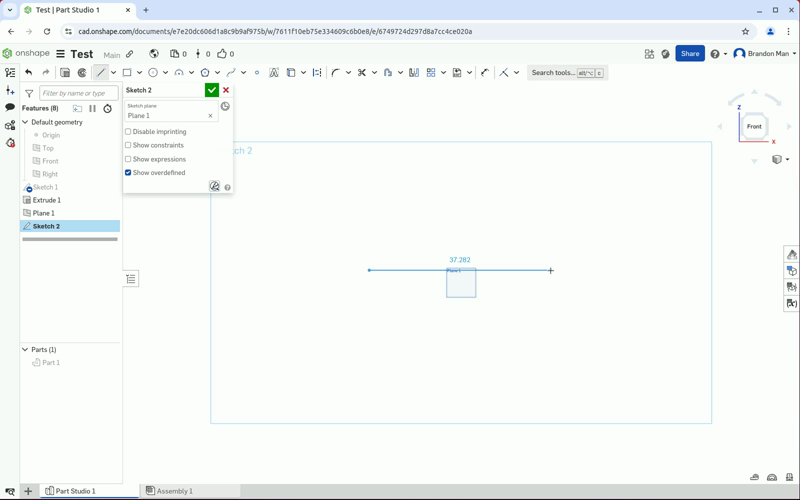
key_up(shift)
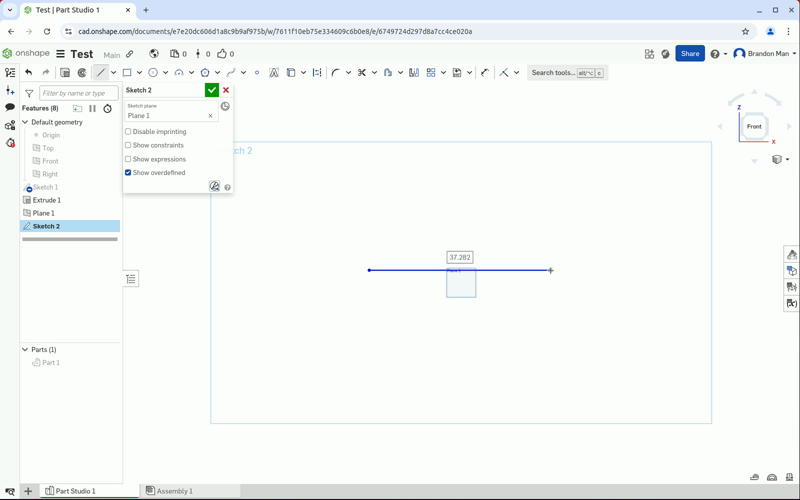
key_down(shift)
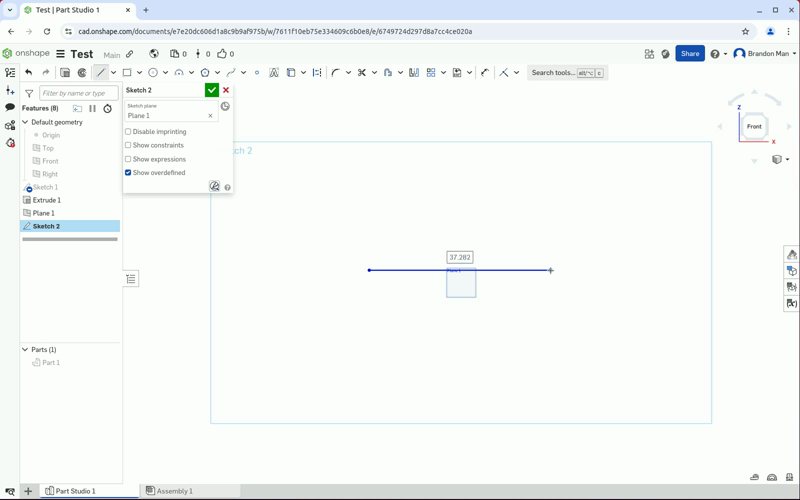
mouse_move(580, 270)
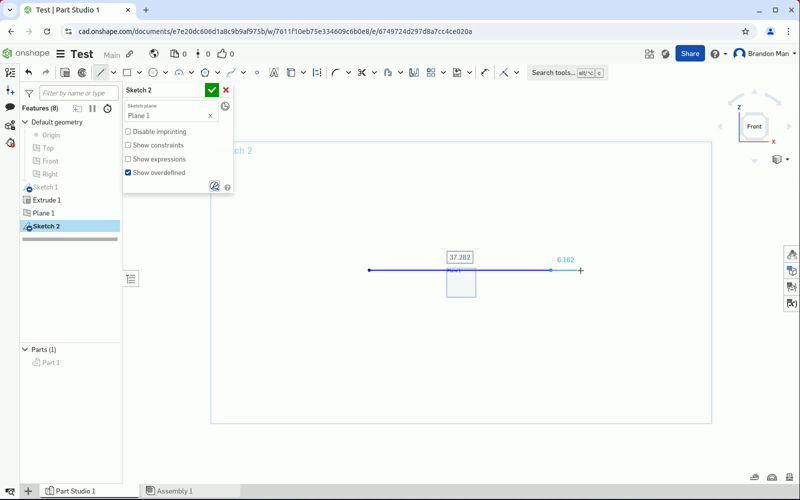
mouse_move(550, 231)
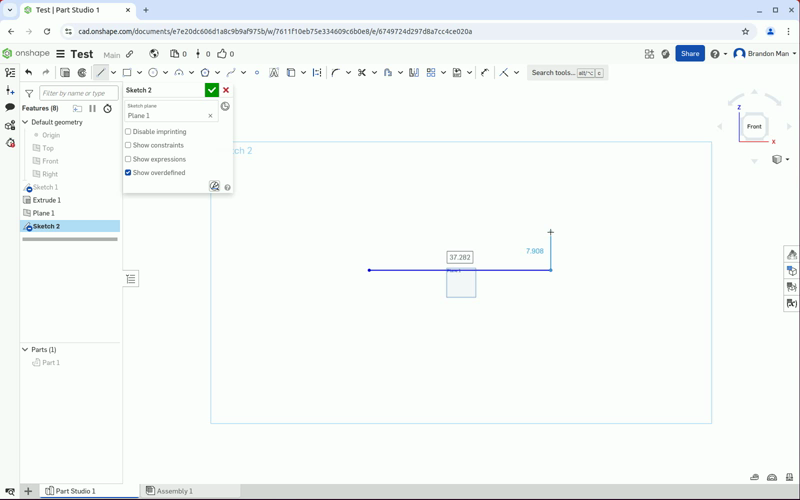
click(550, 231)
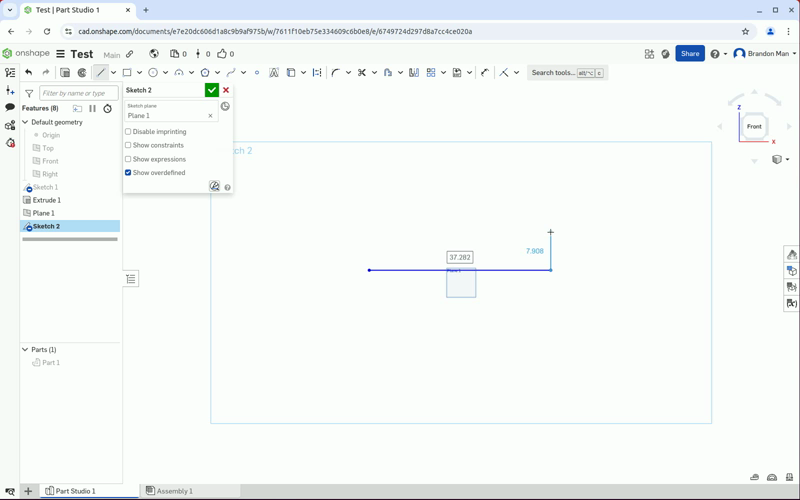
key_up(shift)
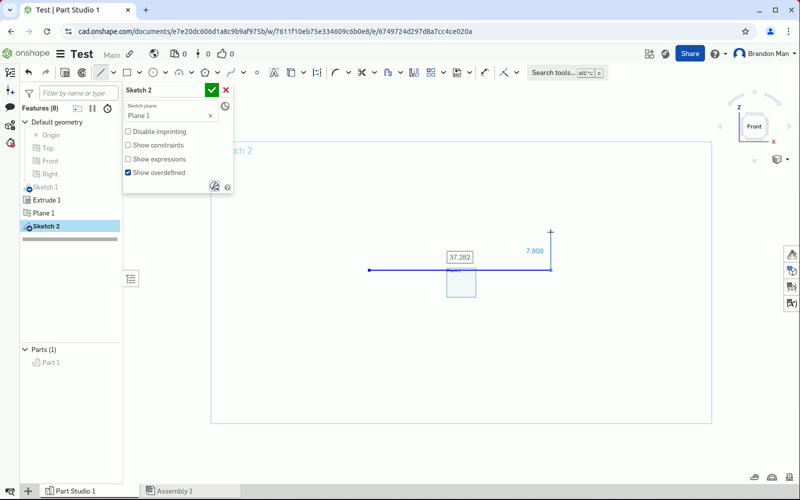
key_down(shift)
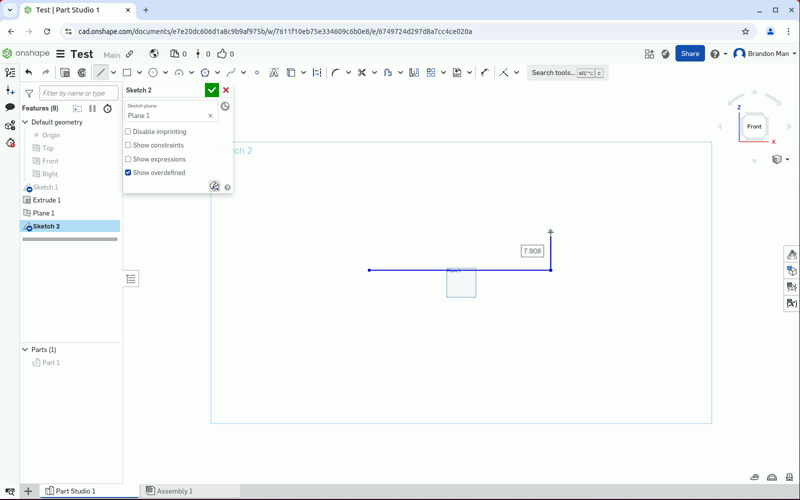
mouse_move(460, 231)
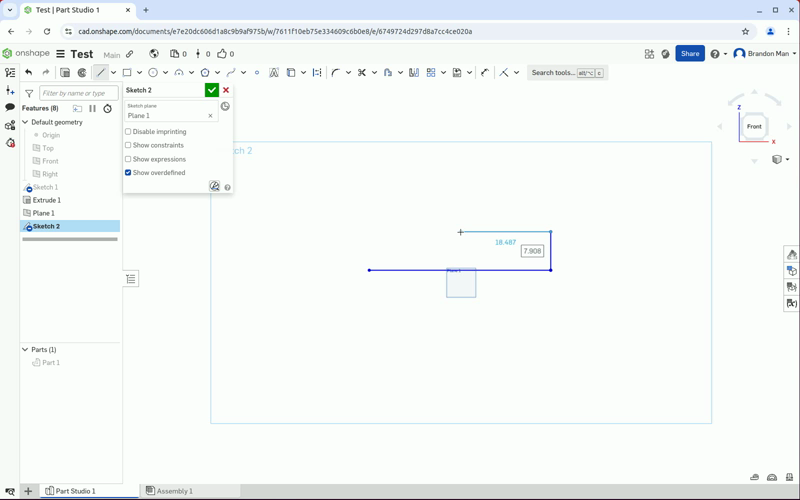
click(460, 231)
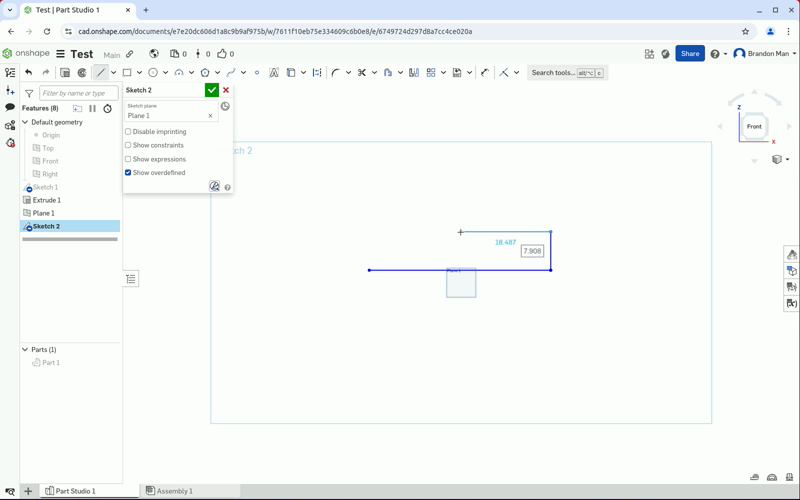
key_up(shift)
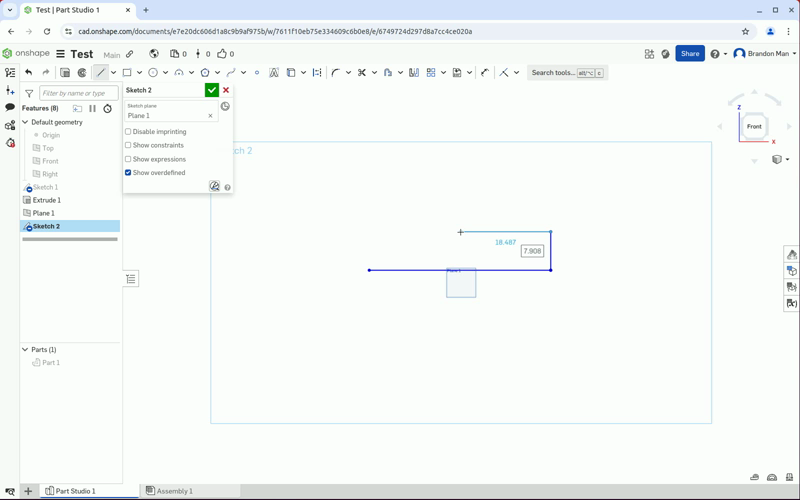
key_down(shift)
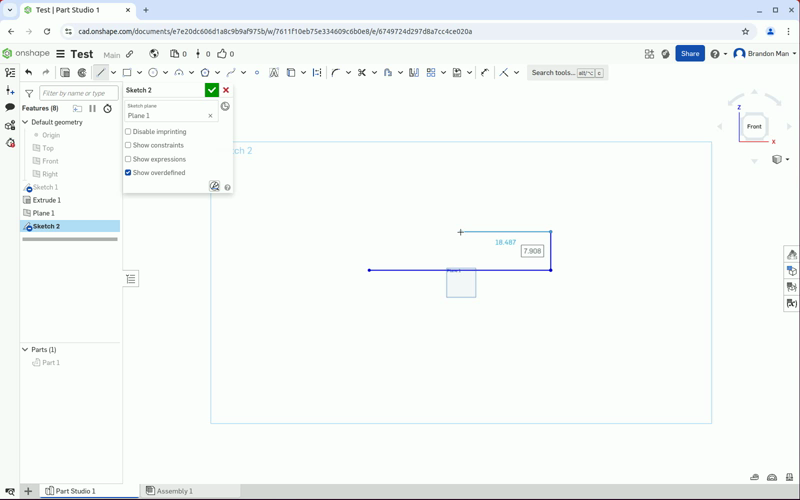
mouse_move(369, 231)
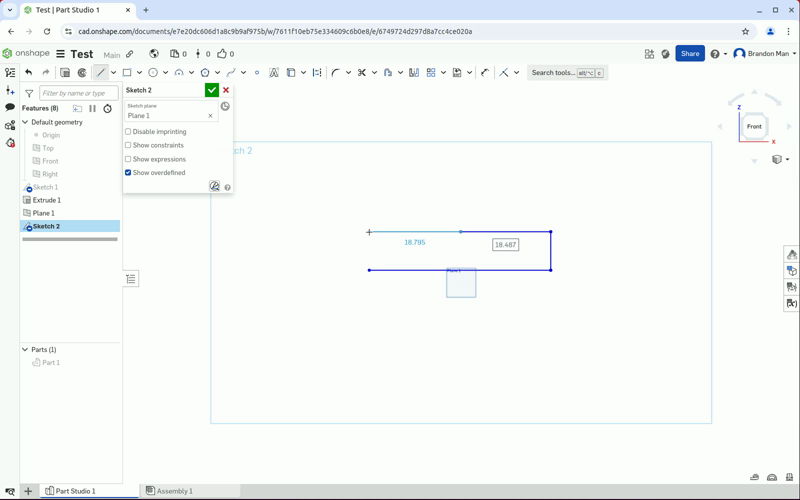
click(369, 231)
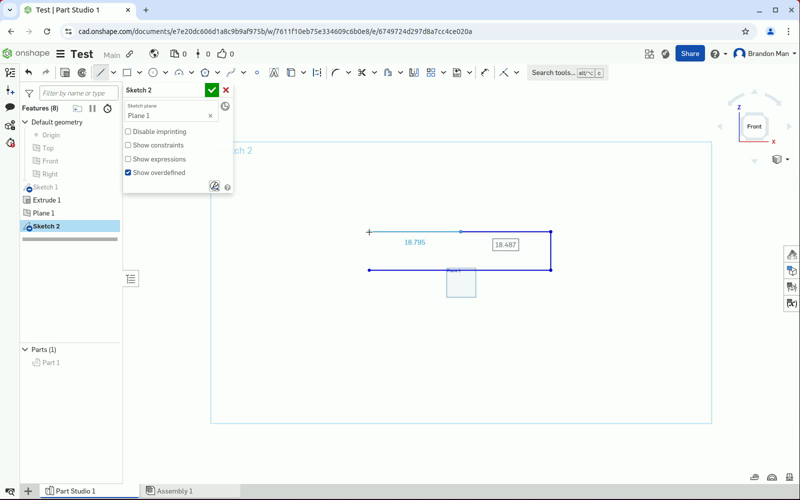
key_up(shift)
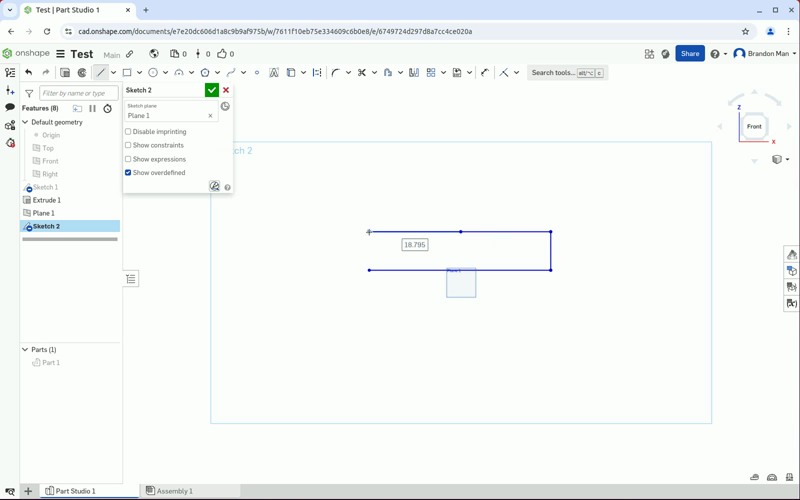
mouse_move(399, 231)
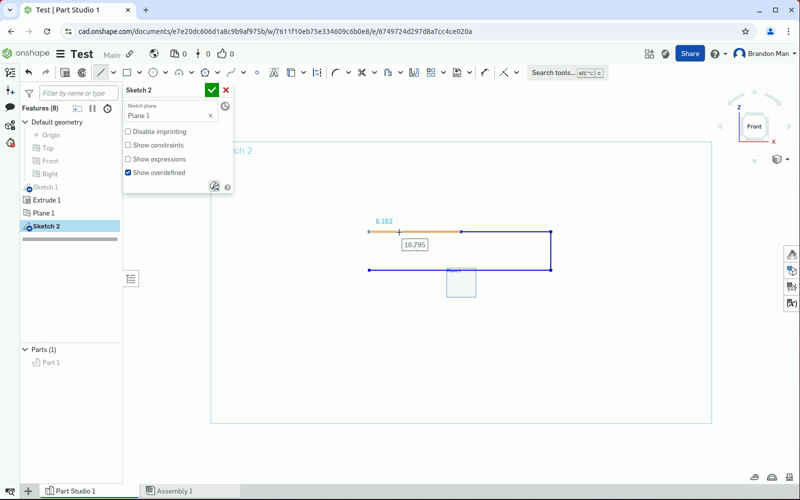
key_down(shift)
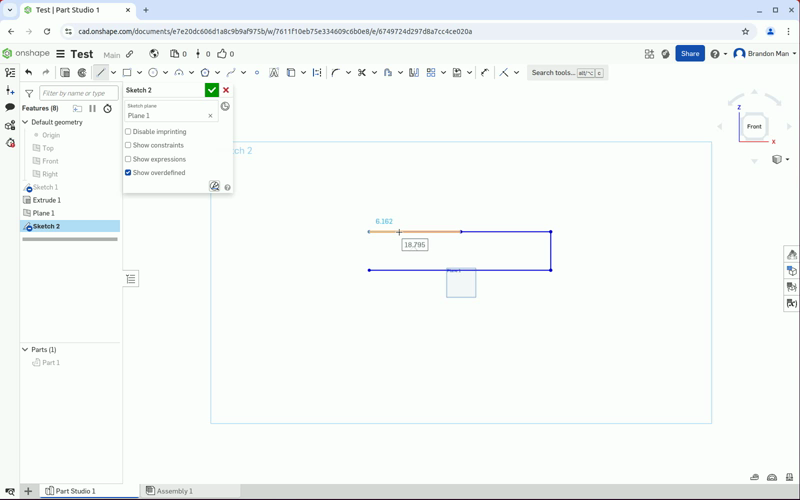
mouse_move(369, 270)
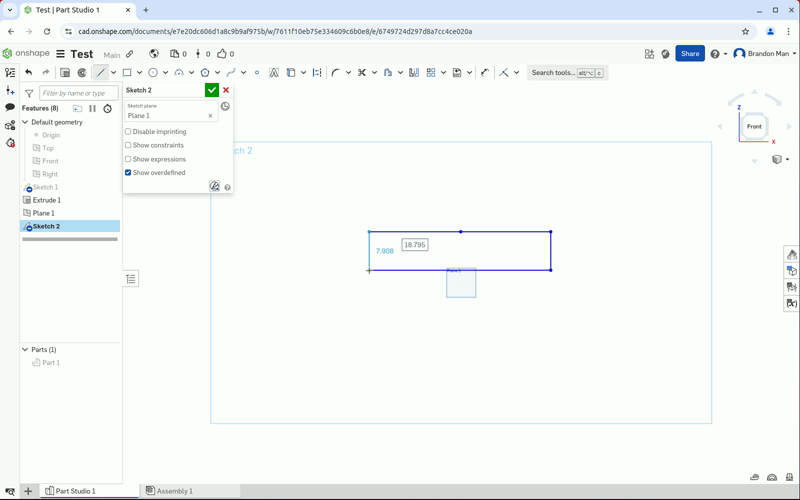
key_up(shift)
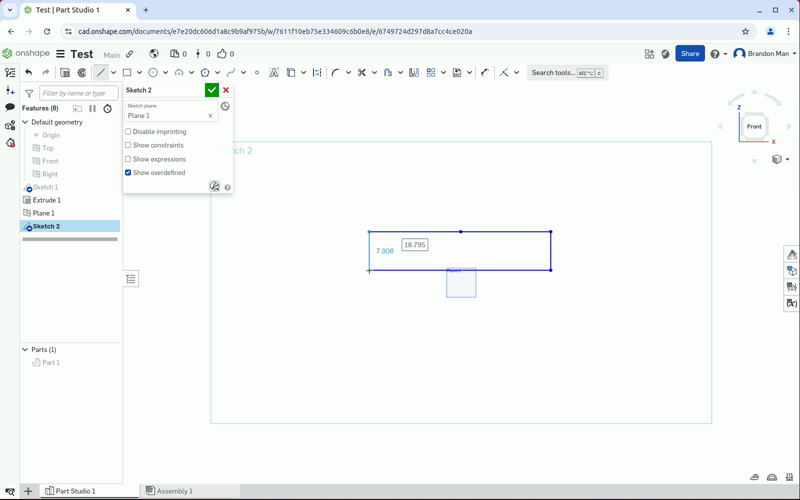
click(369, 270)
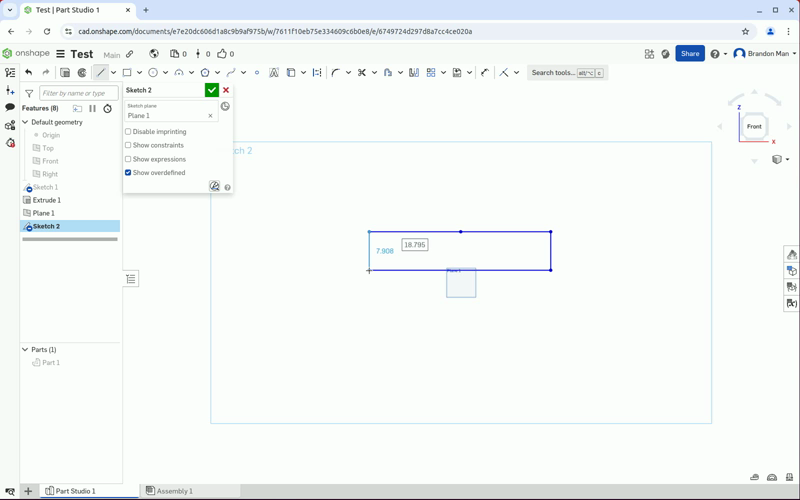
key(esc)
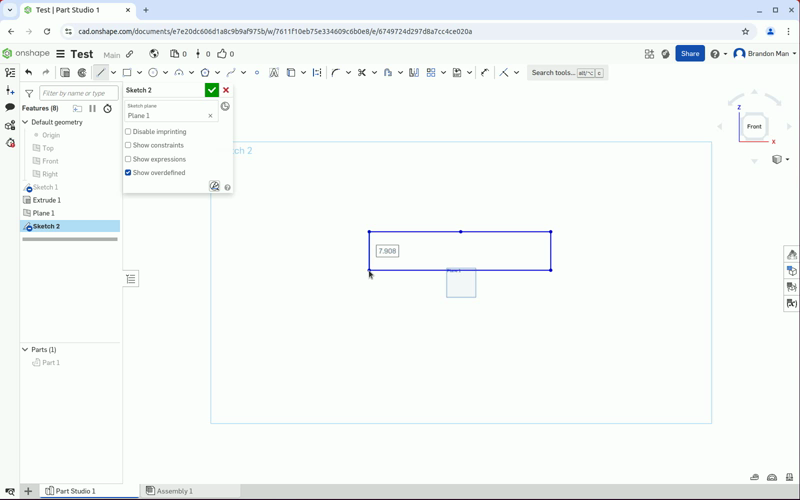
mouse_move(461, 248)
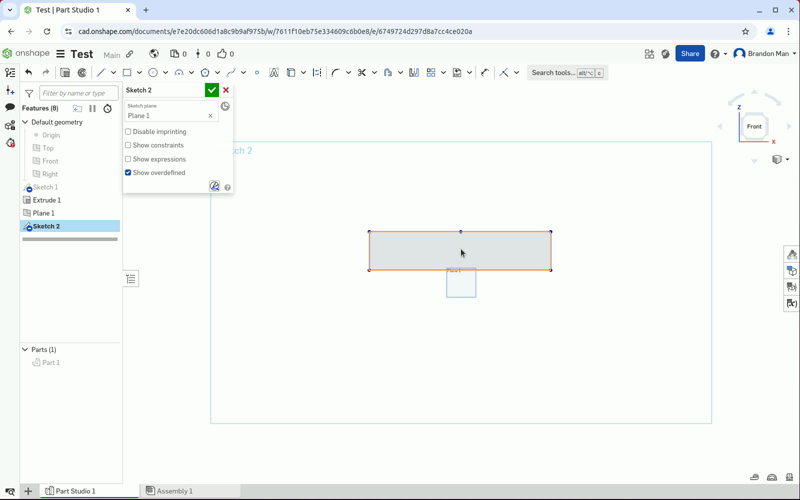
click(461, 248)
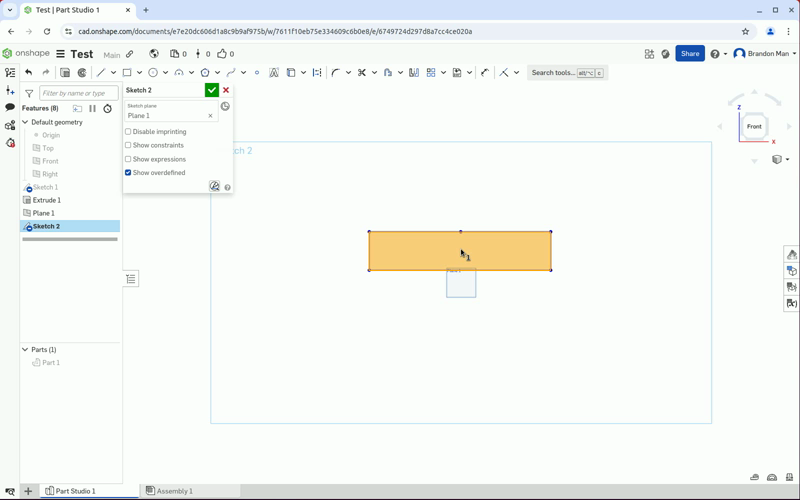
mouse_move(73, 352)
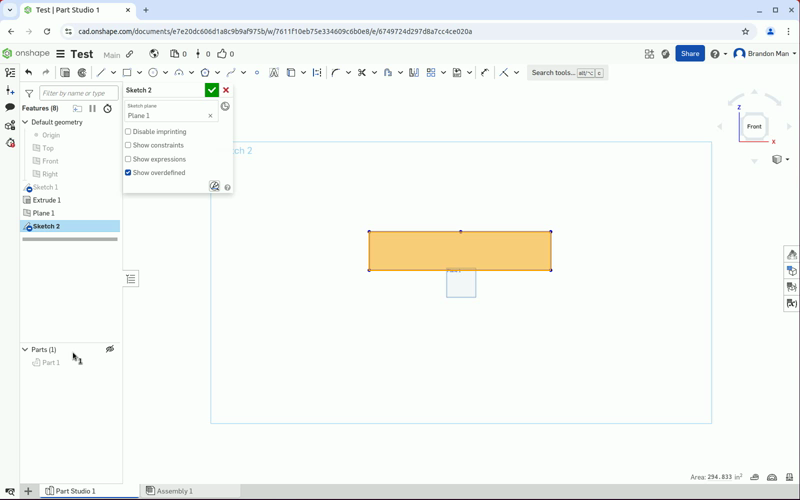
key(shift+y)
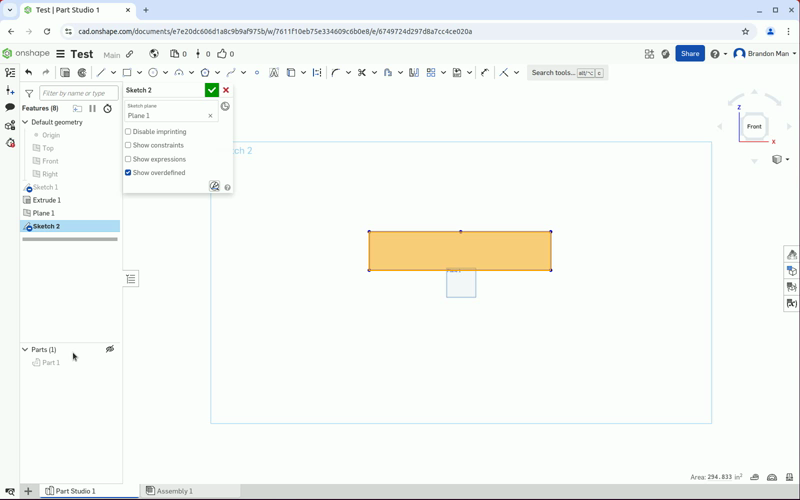
key(shift+e)
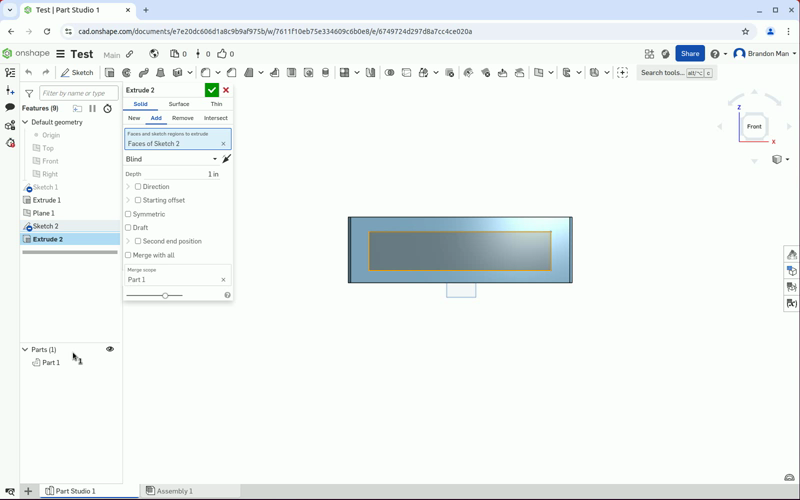
mouse_move(143, 106)
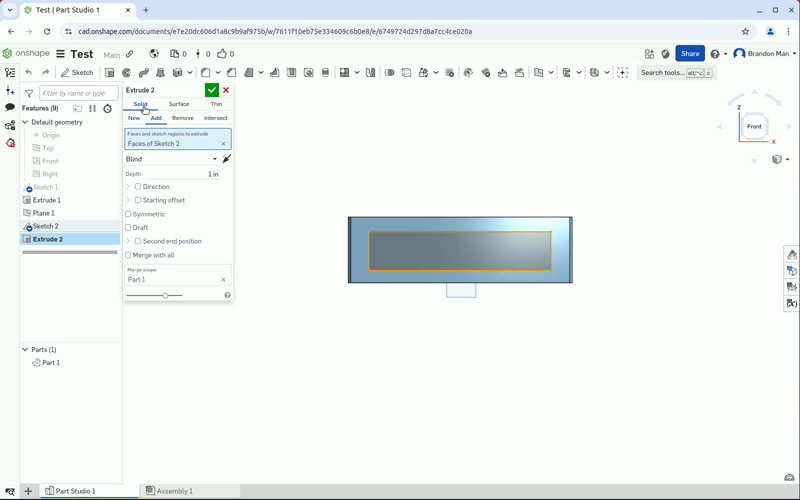
click(143, 106)
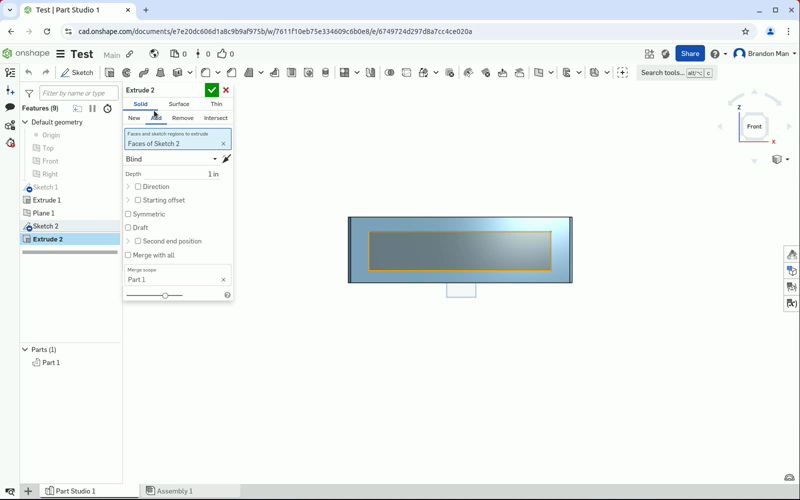
mouse_move(186, 120)
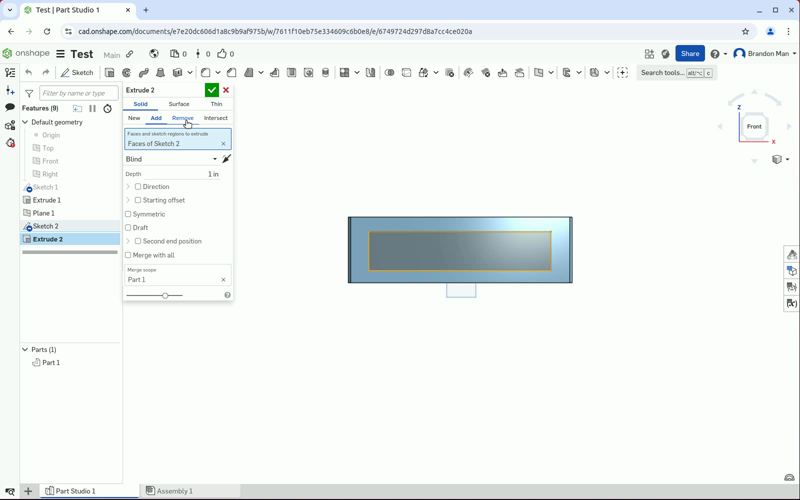
click(186, 120)
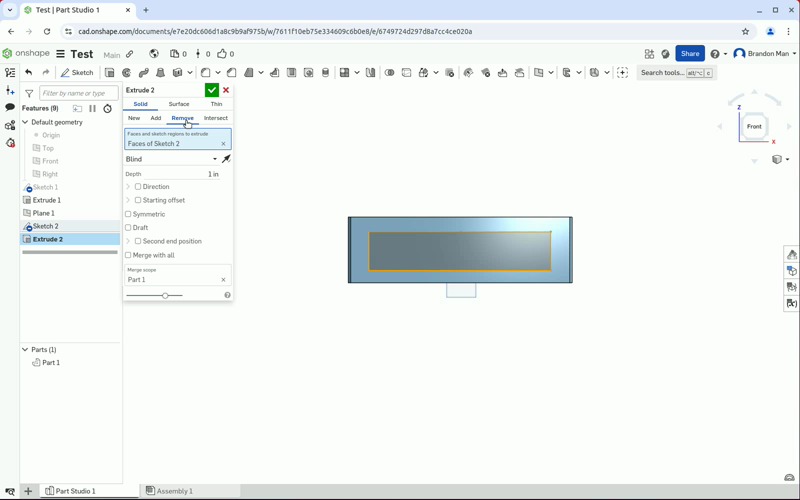
key(tab, 4)
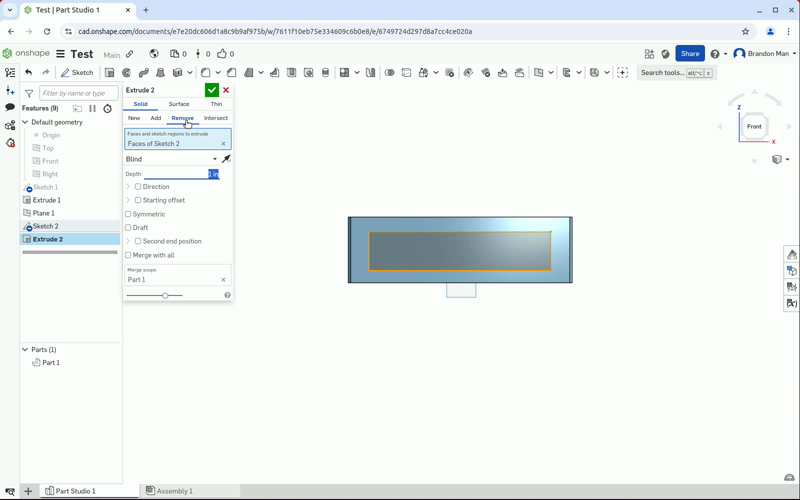
text(9.628)
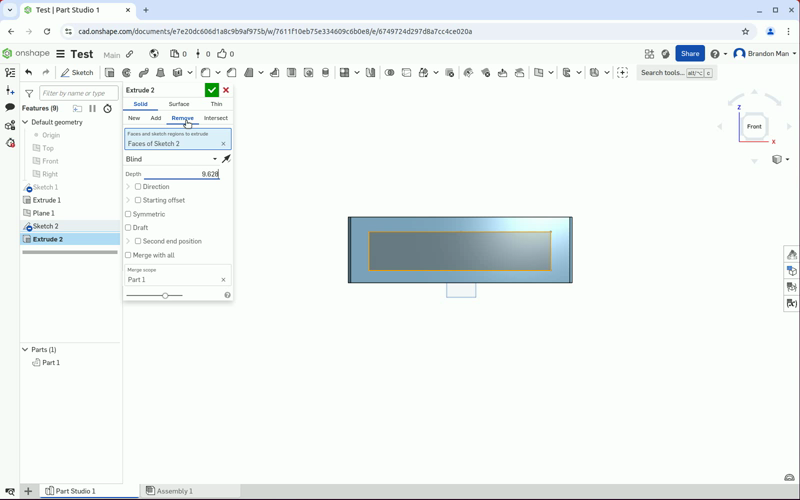
key(tab, 6)
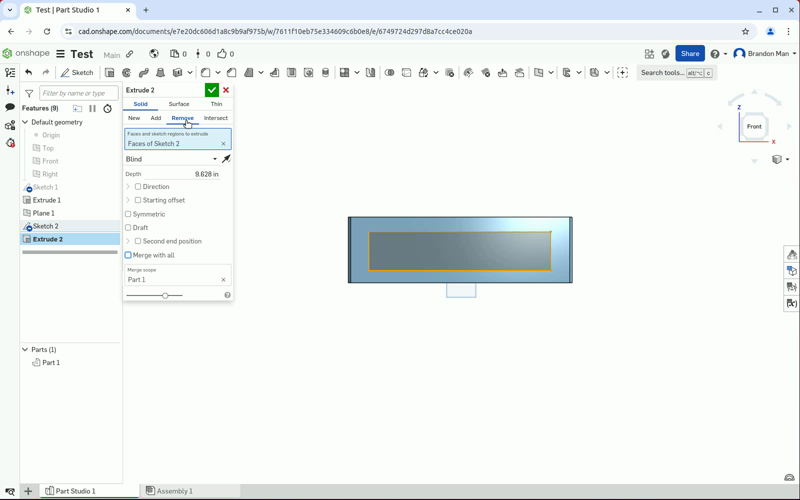
key(space)
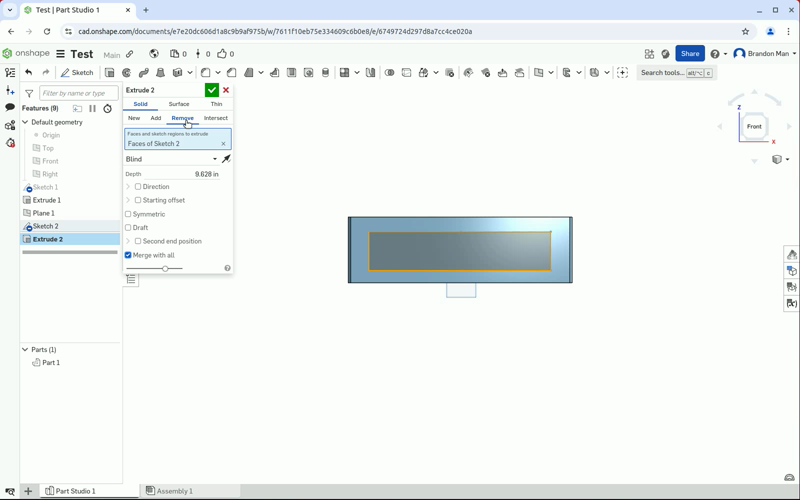
key(enter)
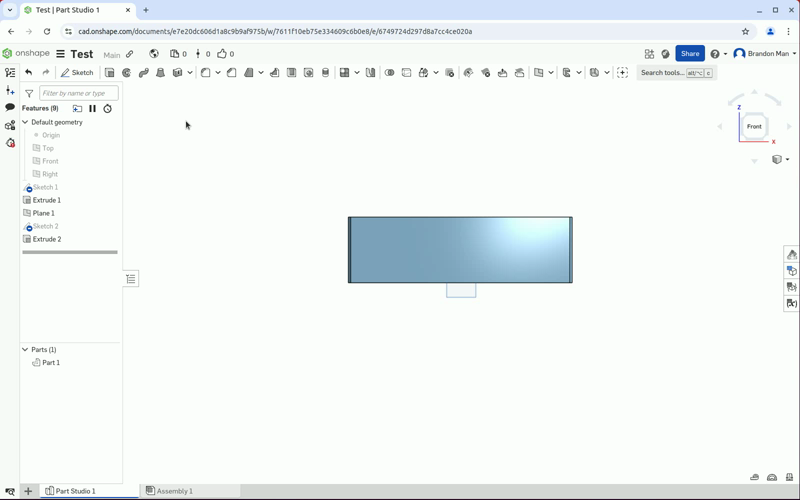
key(shift+h)
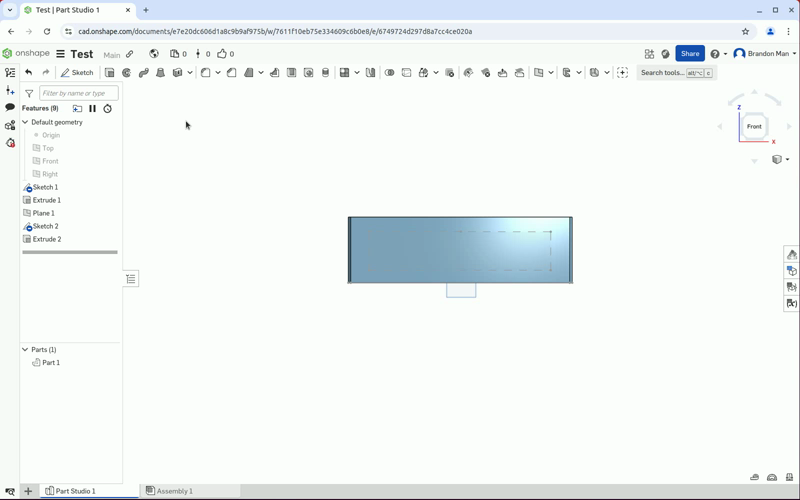
key(shift+h)
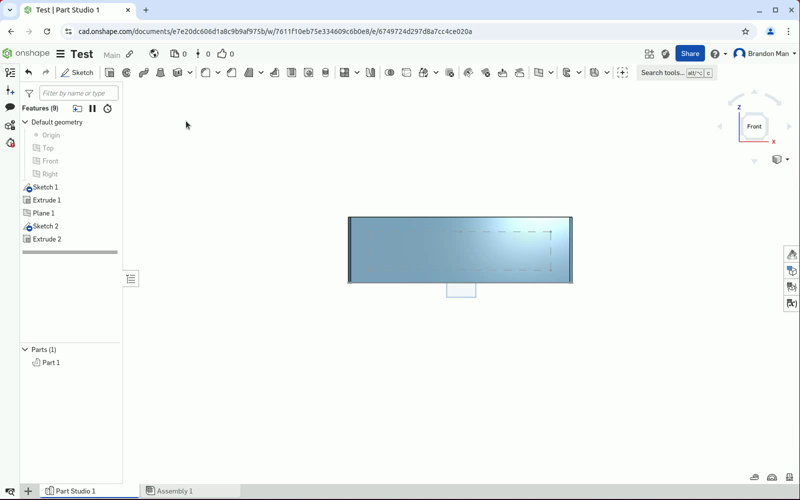
key(shift+7)
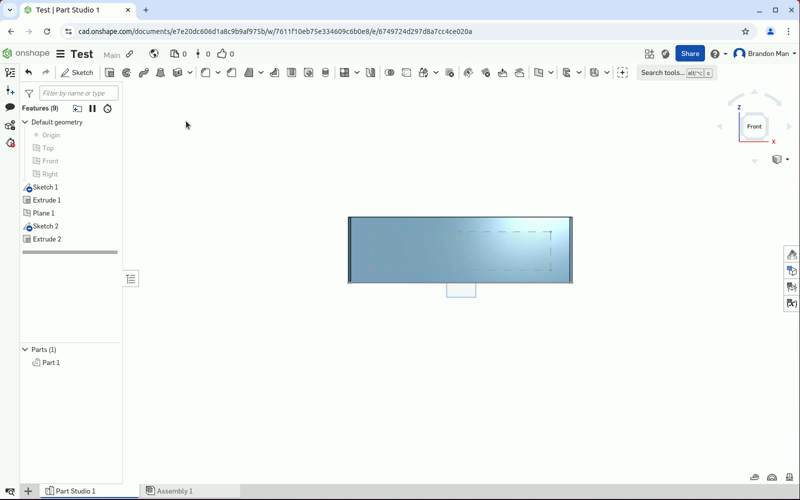
key(left, 2)
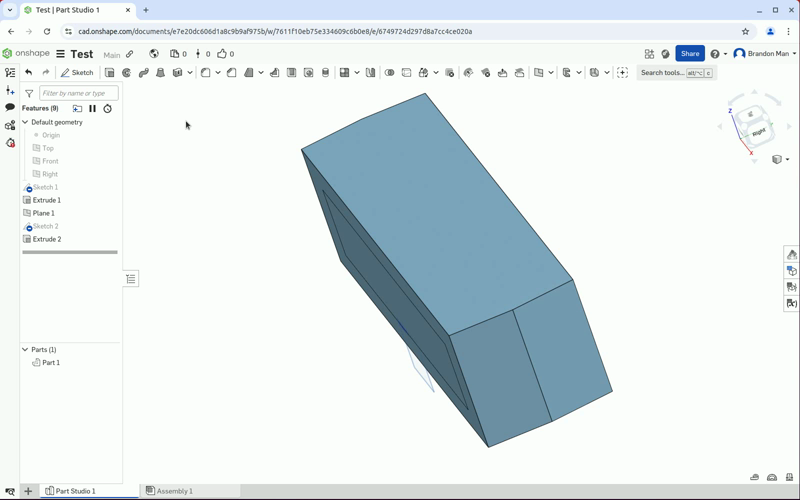
key(down, 2)
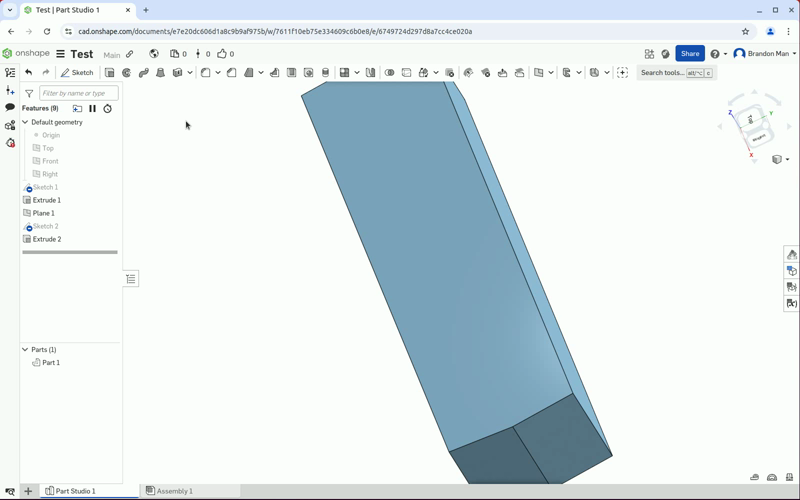
key(up, 2)
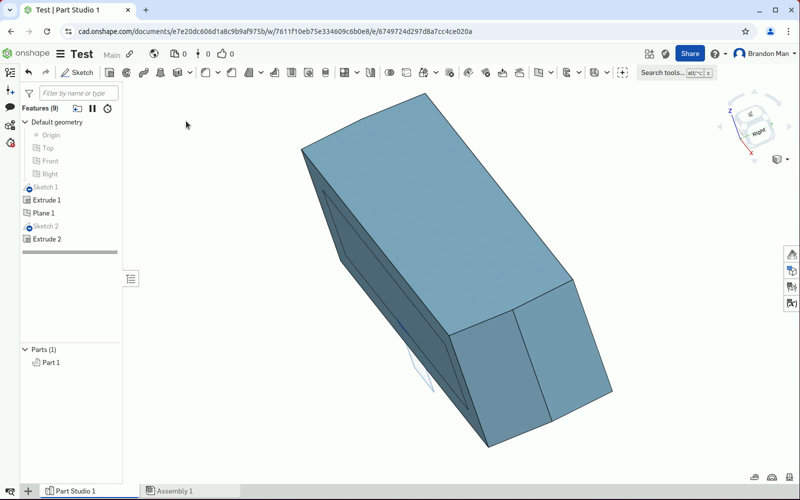
key(right, 2)
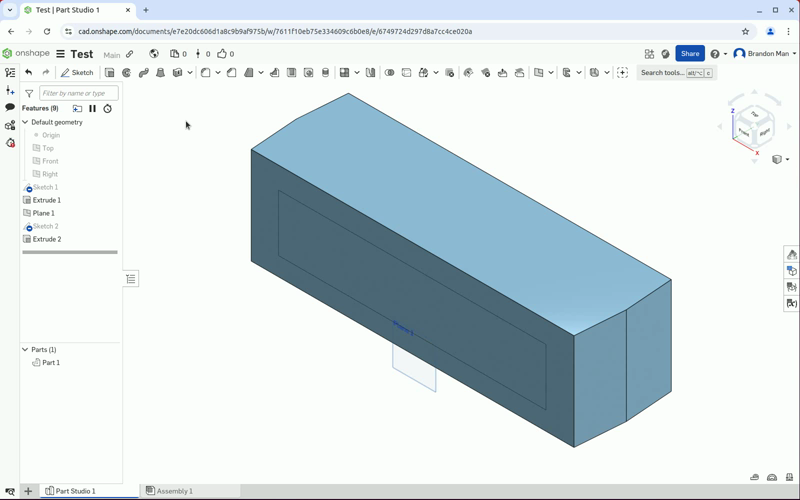
mouse_move(73, 189)
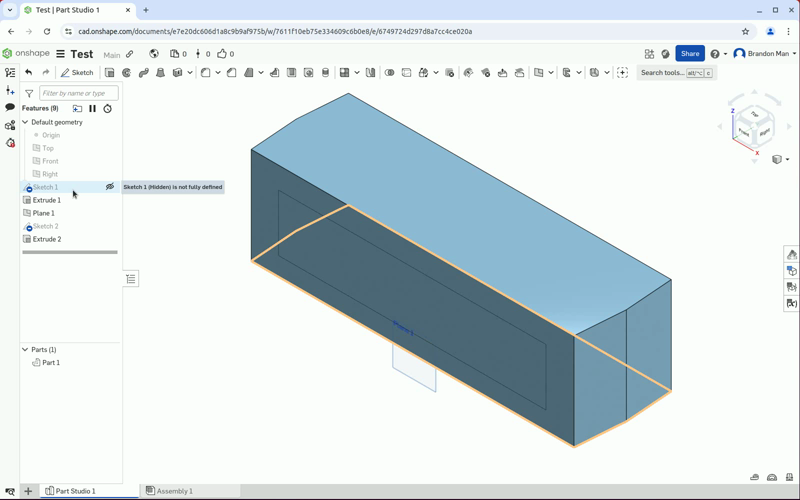
click(73, 189)